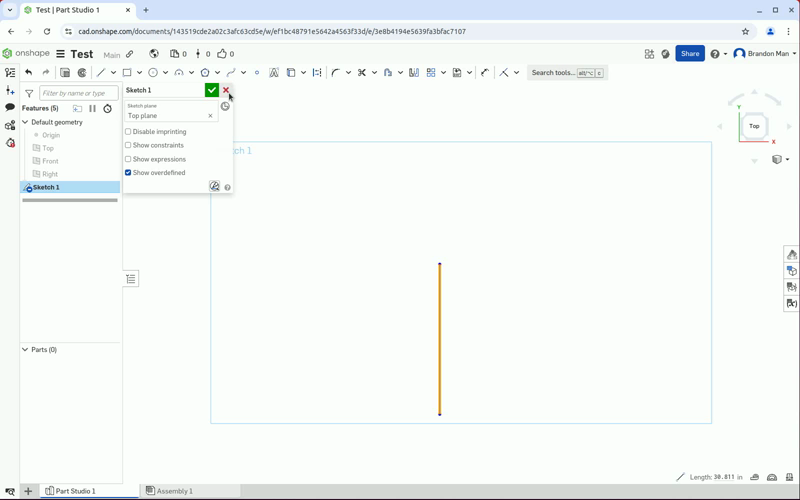
key(shift+h)
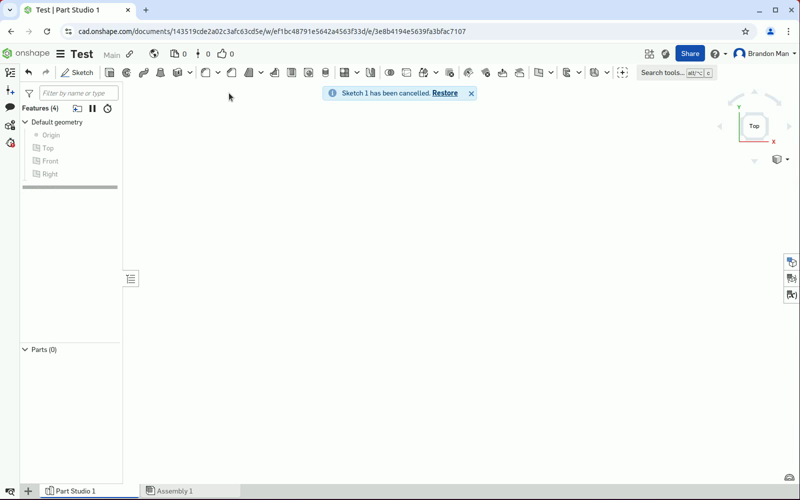
mouse_move(73, 352)
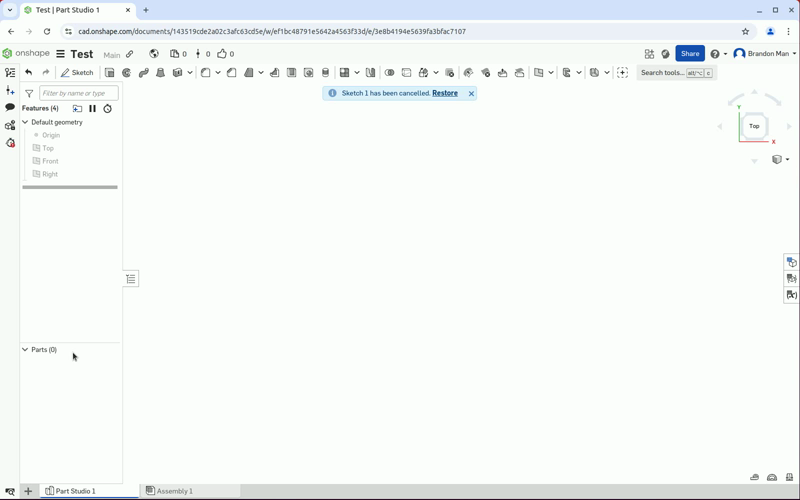
key(y)
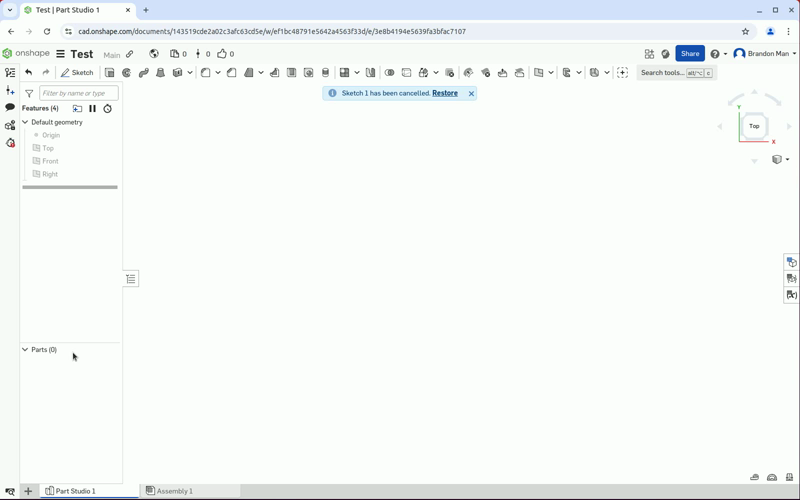
key(shift+p)
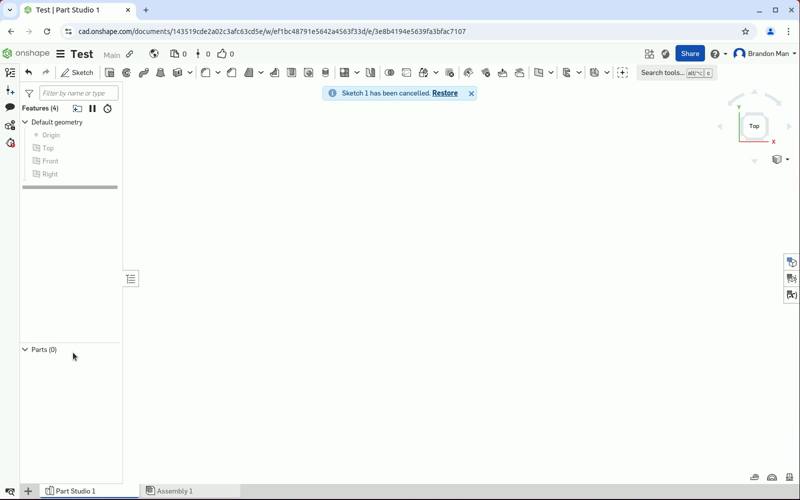
key(space)
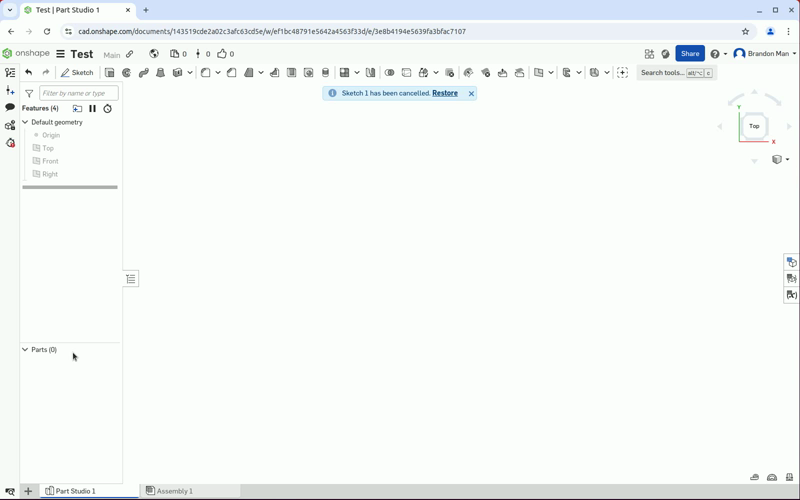
key_down(shift)
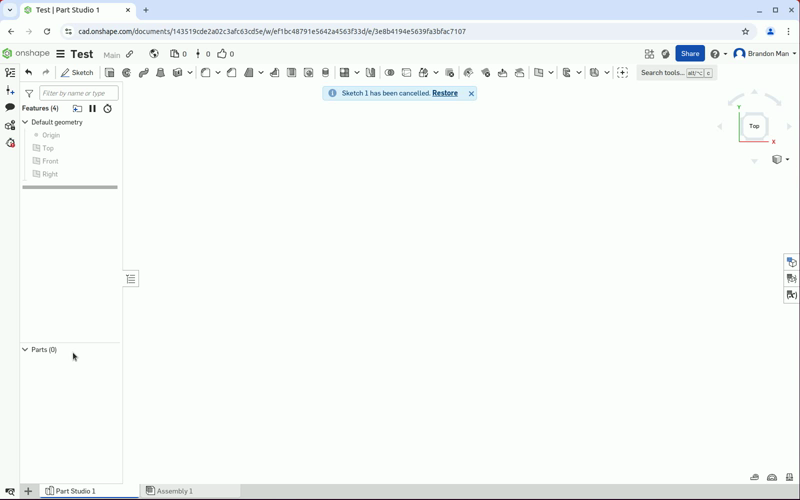
key(up)
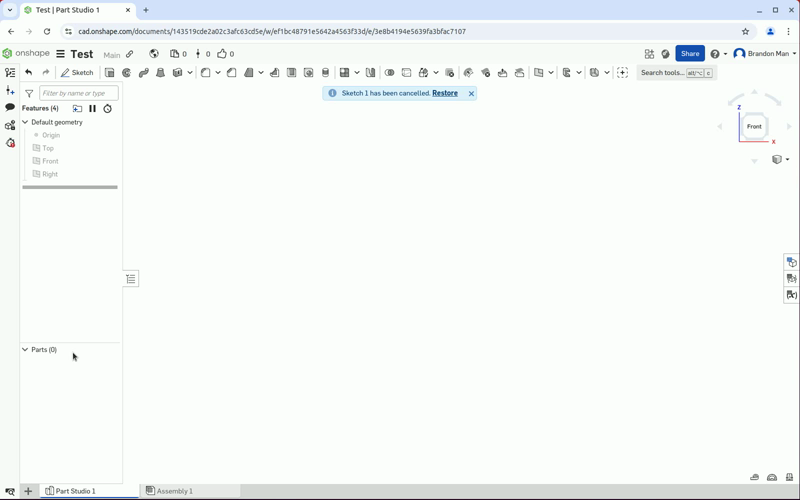
key_up(shift)
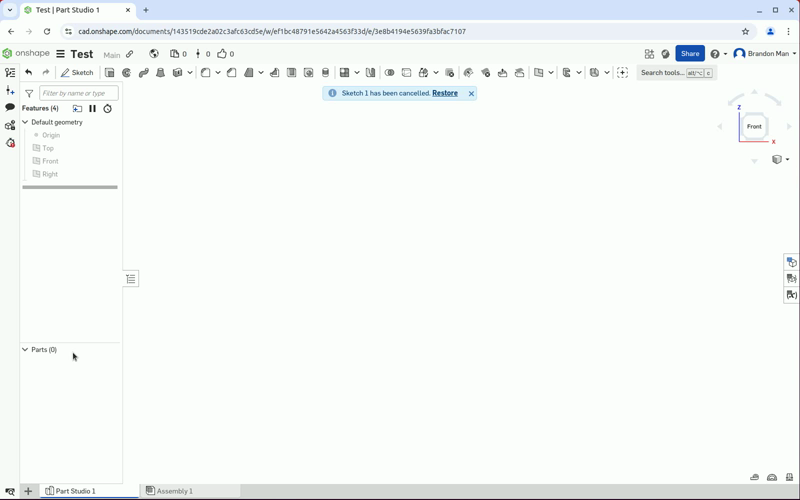
mouse_move(73, 352)
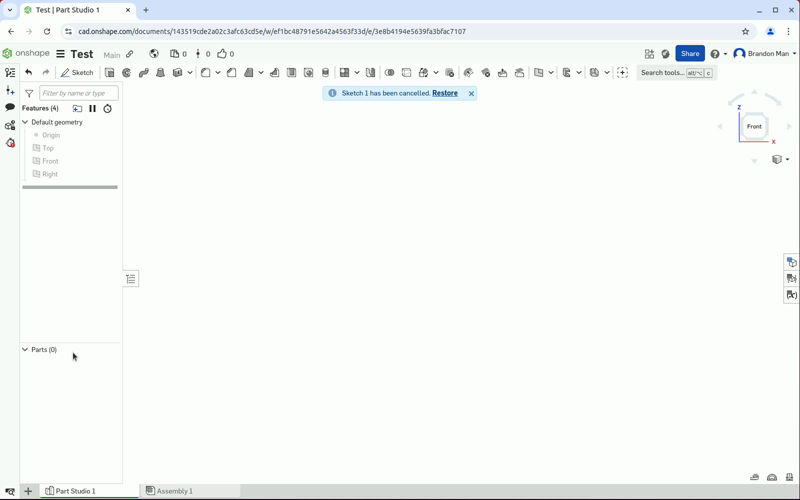
key(shift+y)
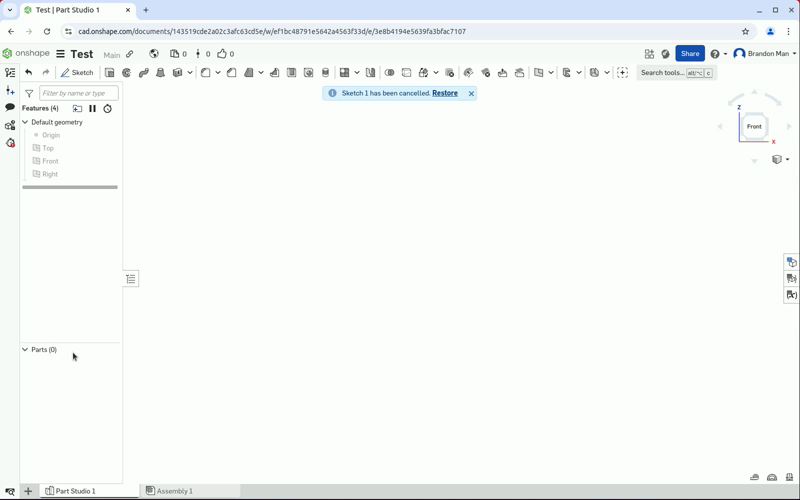
key(shift+s)
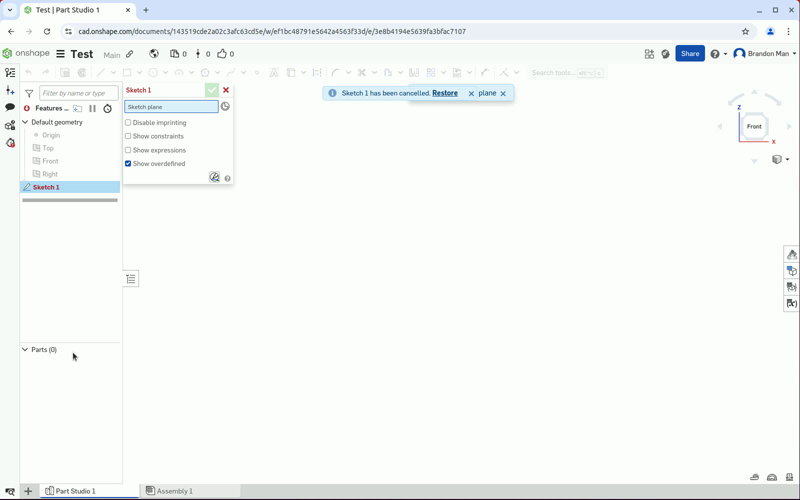
mouse_move(73, 163)
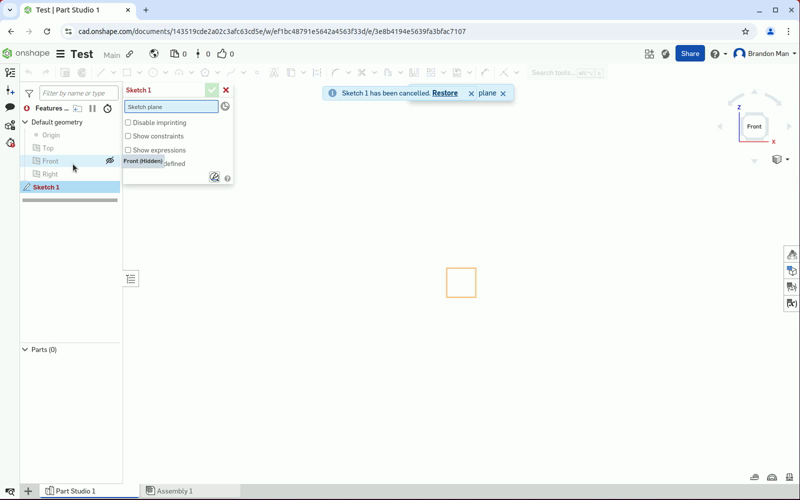
click(73, 163)
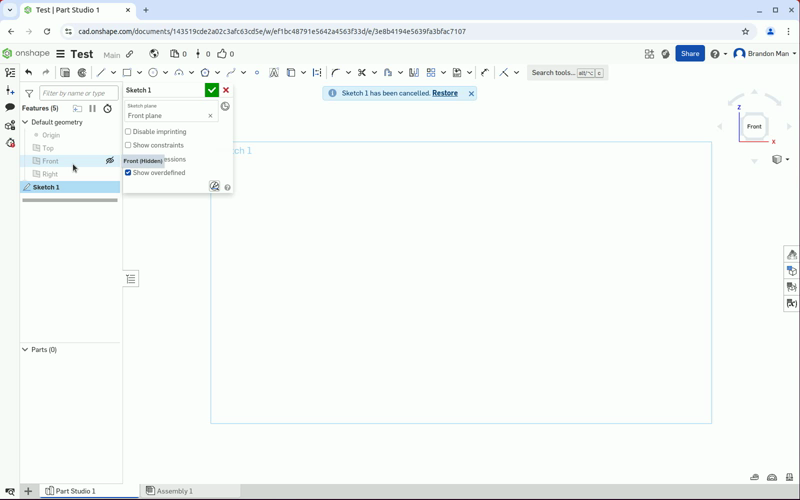
mouse_move(73, 352)
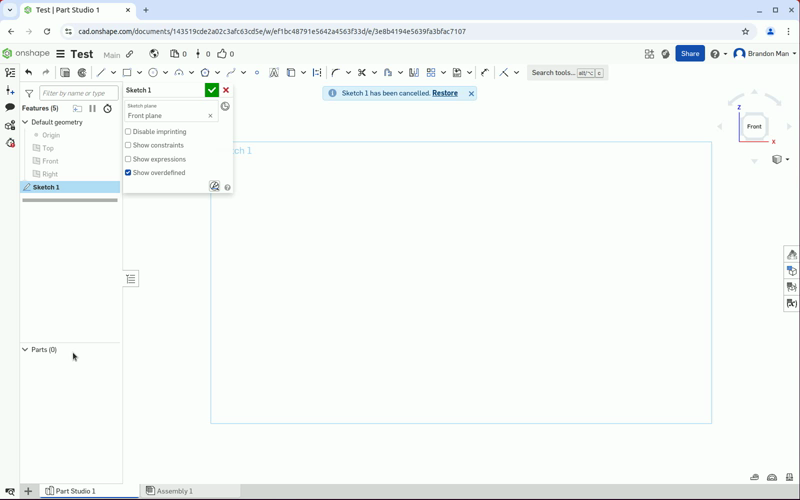
key(y)
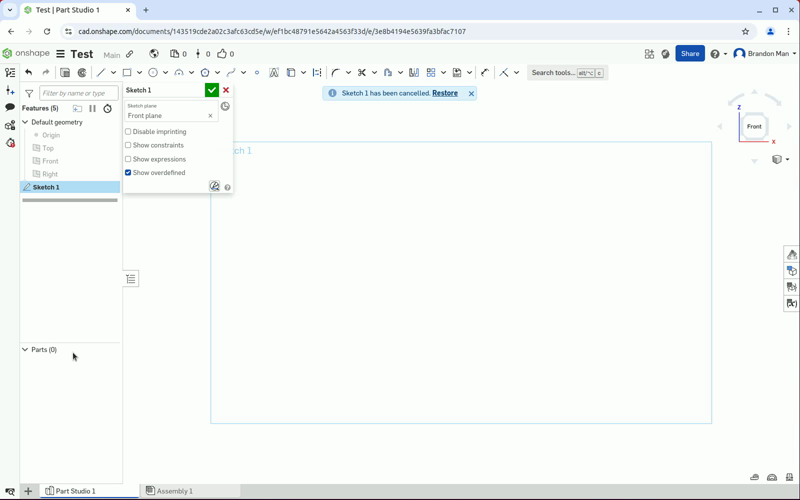
key(c)
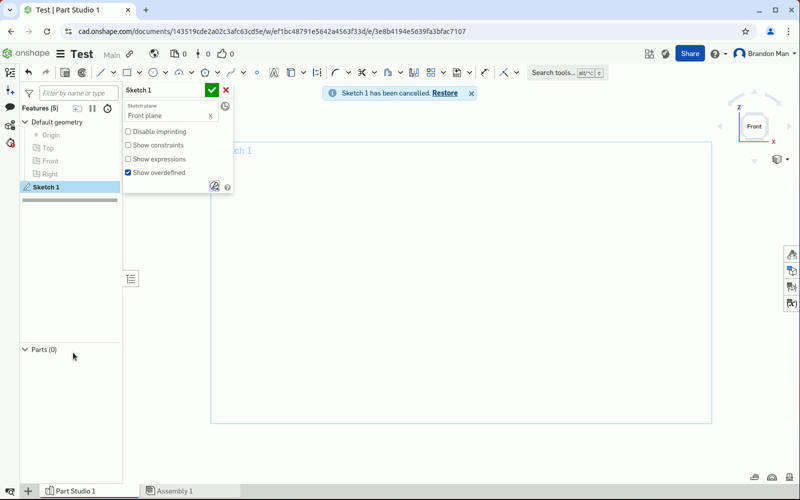
key_down(shift)
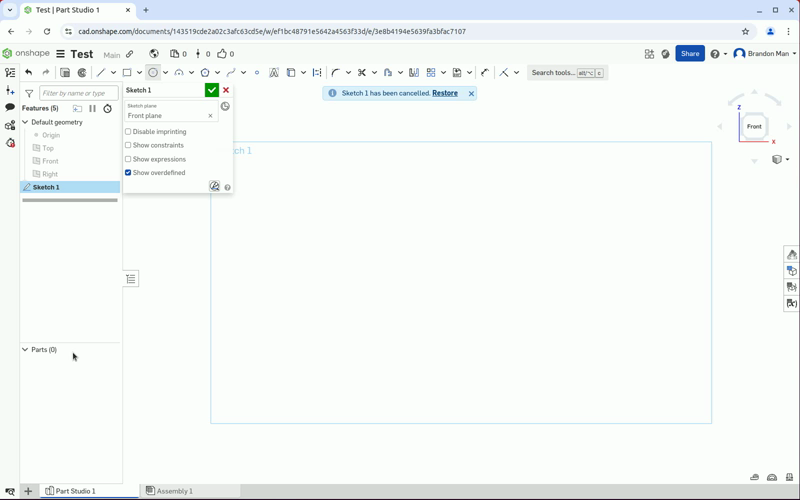
mouse_move(460, 282)
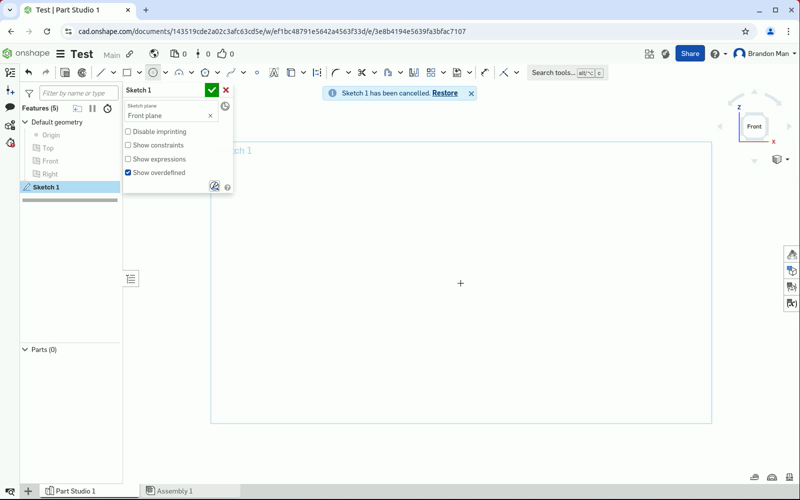
click(460, 282)
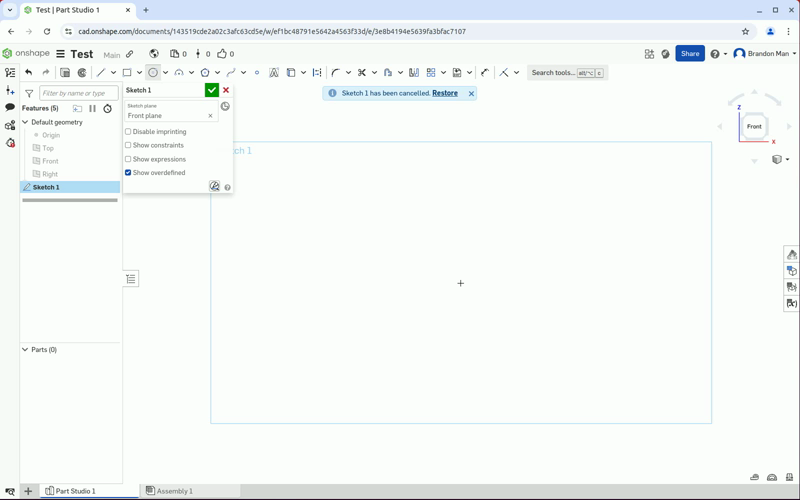
key_up(shift)
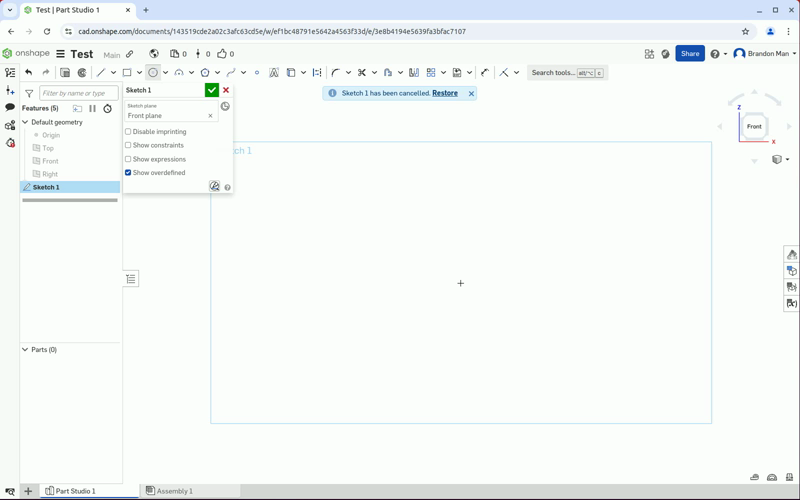
mouse_move(505, 282)
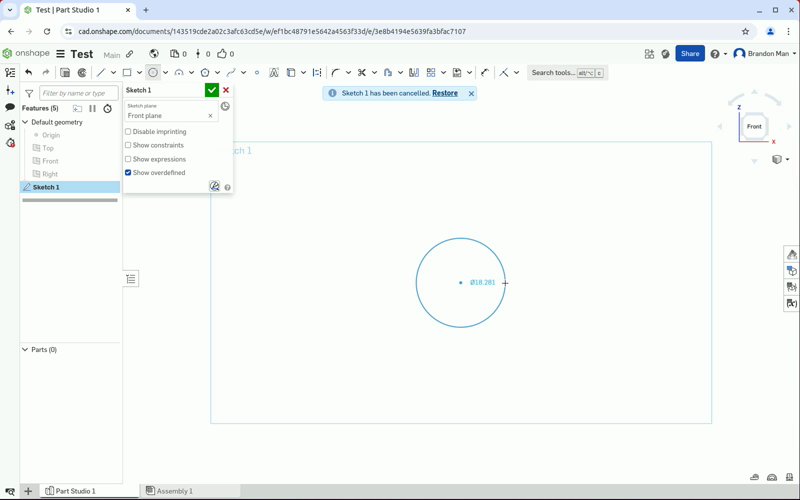
click(505, 282)
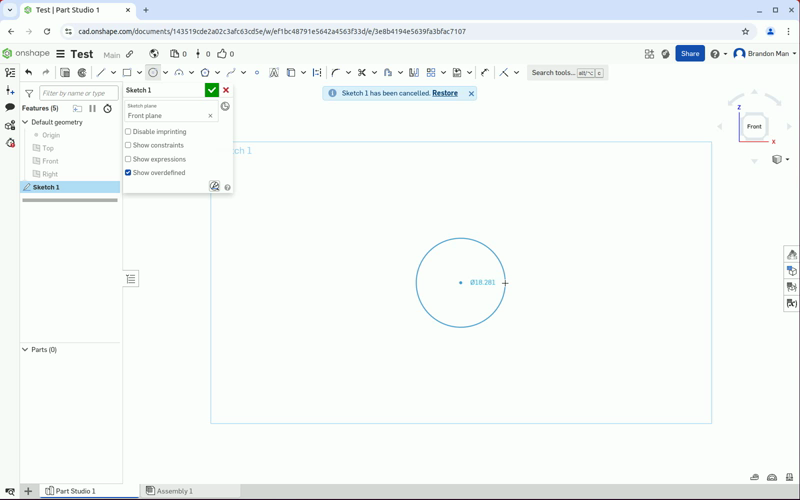
key(esc)
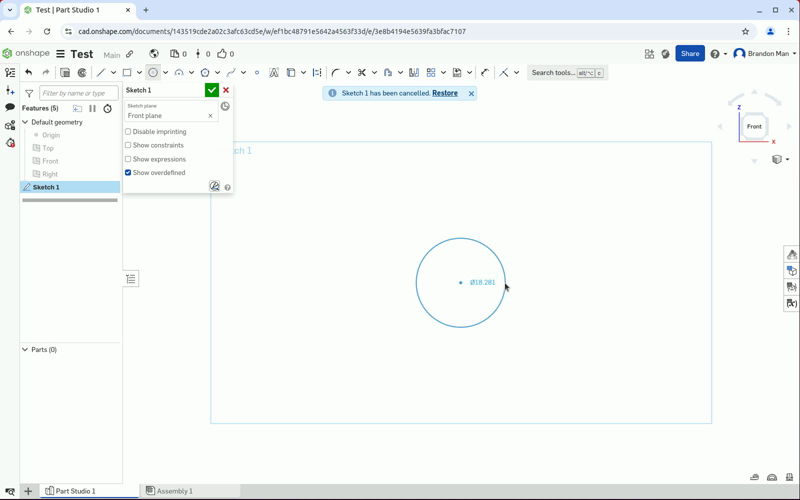
key(c)
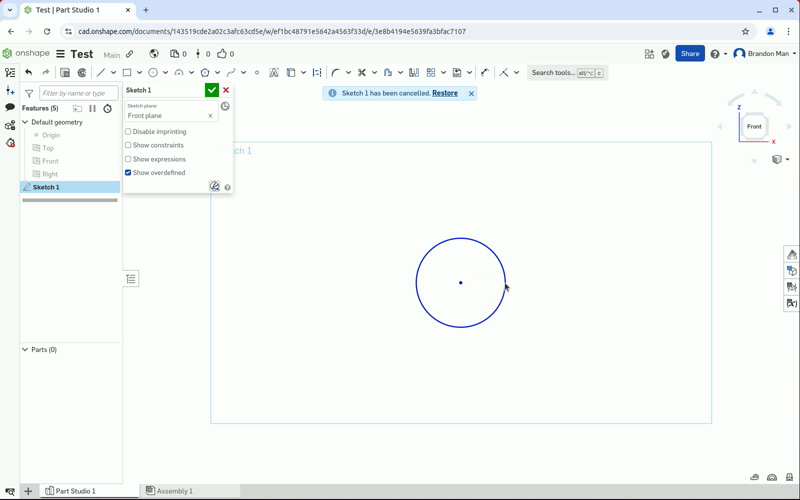
key_down(shift)
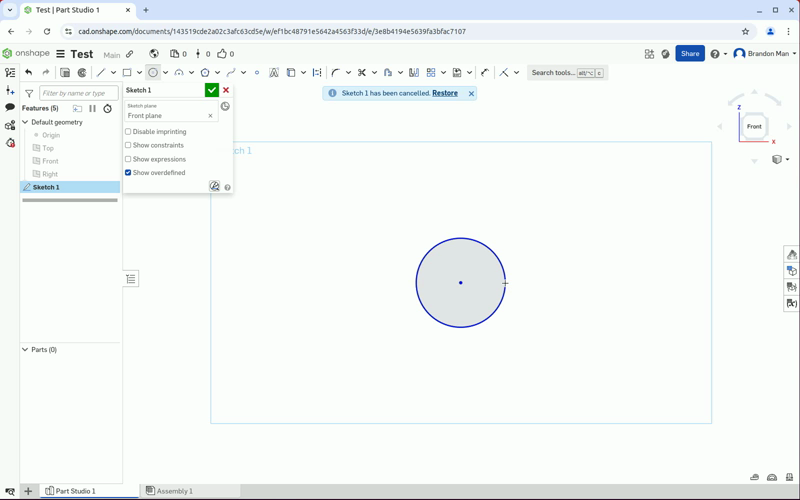
mouse_move(460, 282)
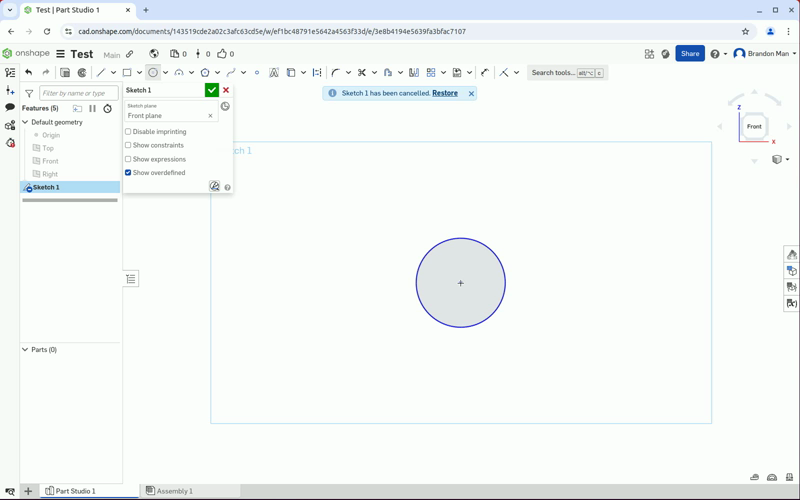
click(460, 282)
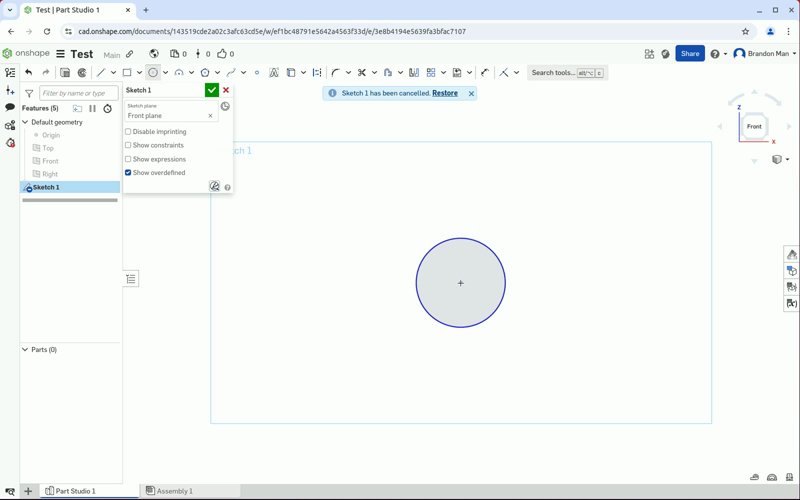
key_up(shift)
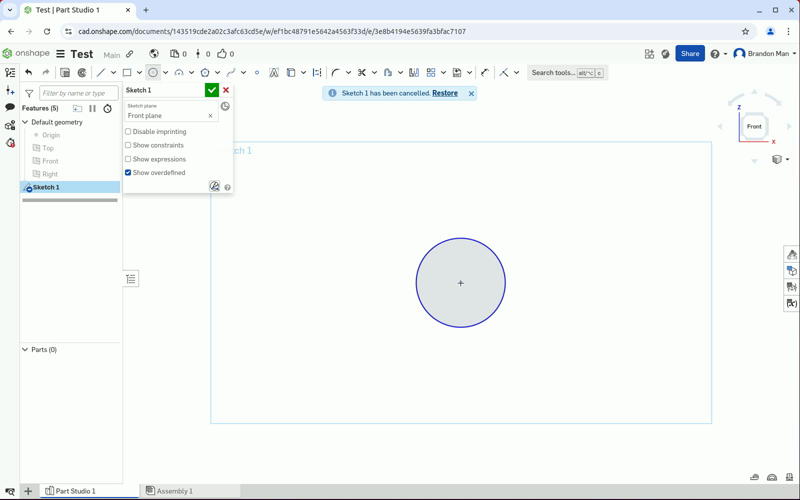
mouse_move(478, 282)
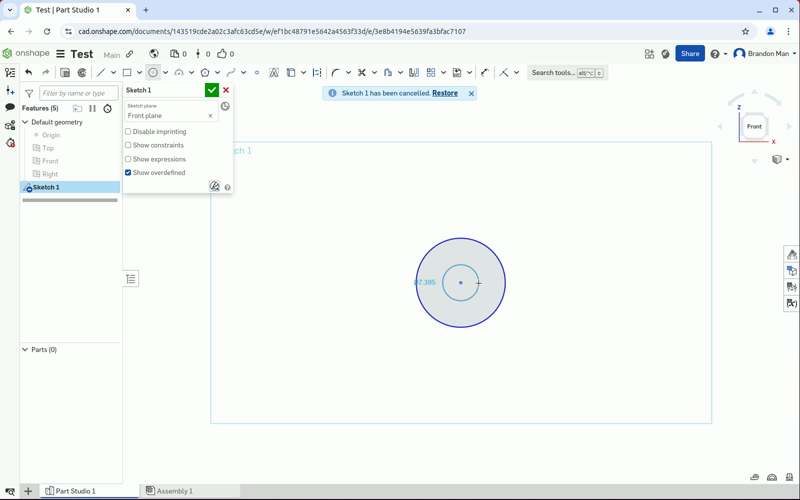
click(478, 282)
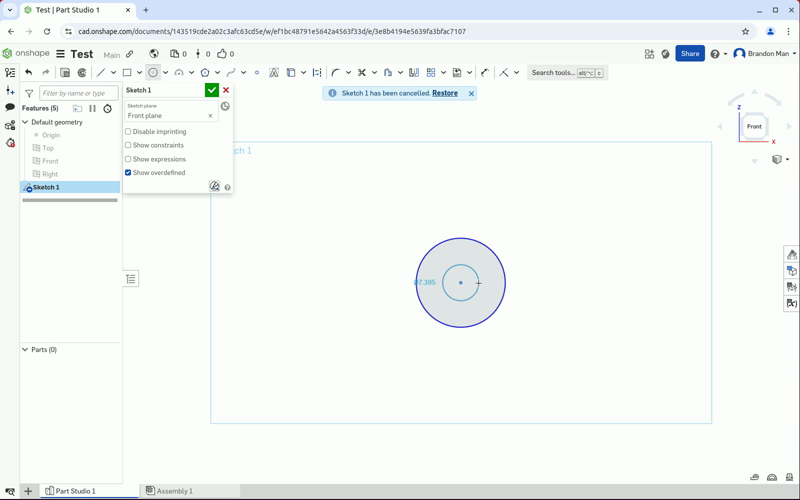
key(esc)
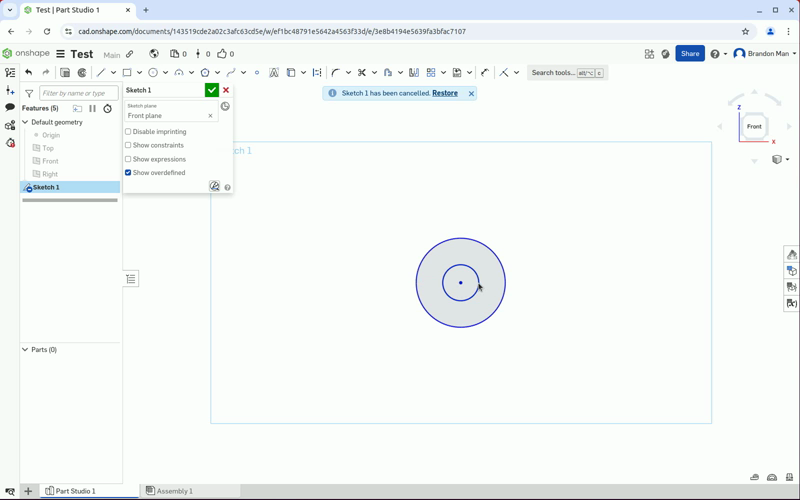
mouse_move(486, 285)
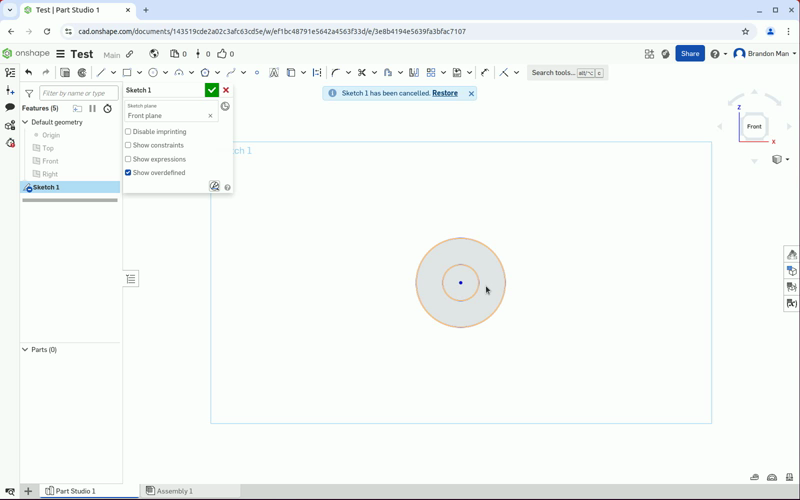
click(486, 285)
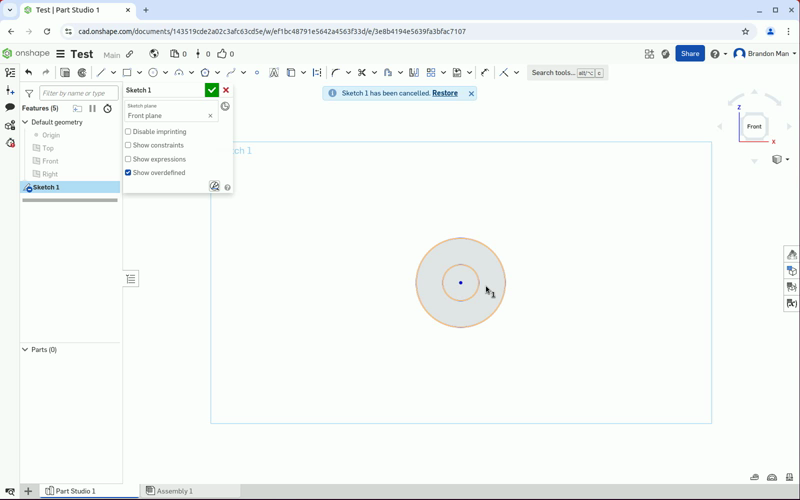
mouse_move(73, 352)
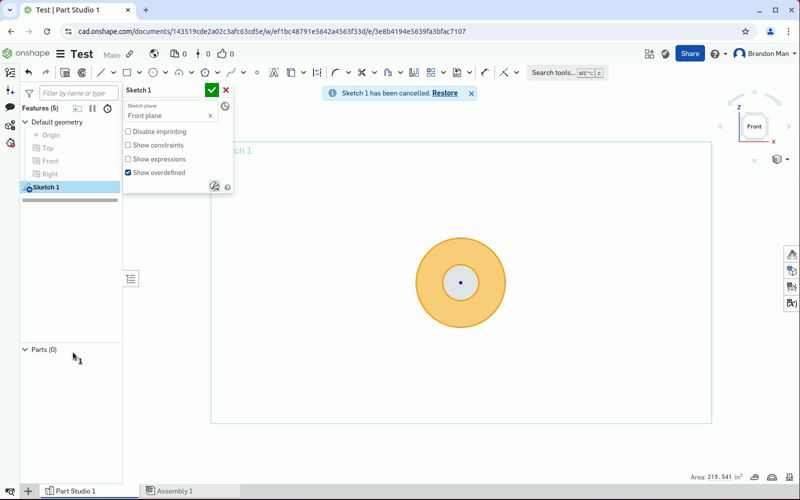
key(shift+y)
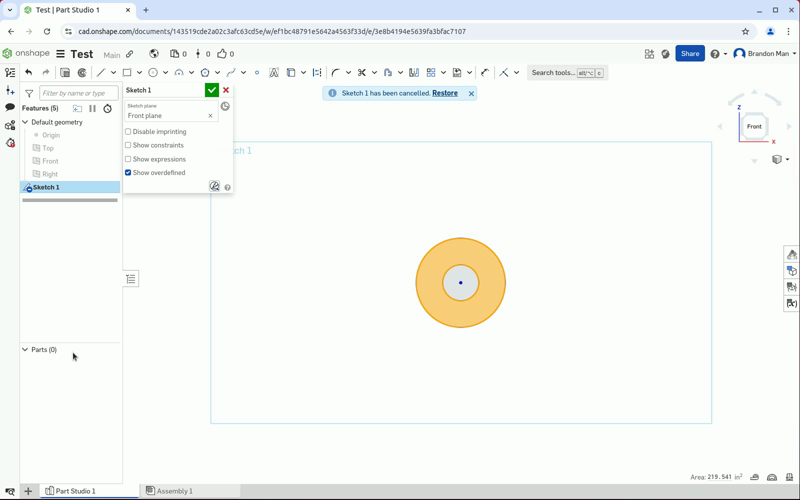
key(shift+e)
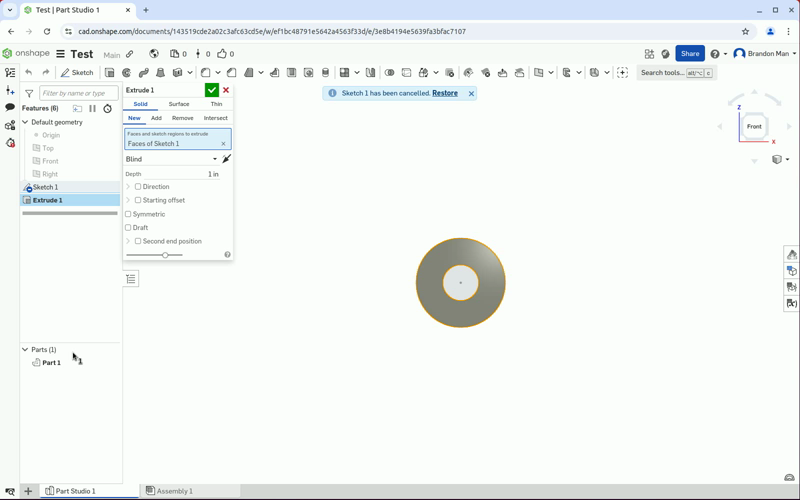
mouse_move(143, 106)
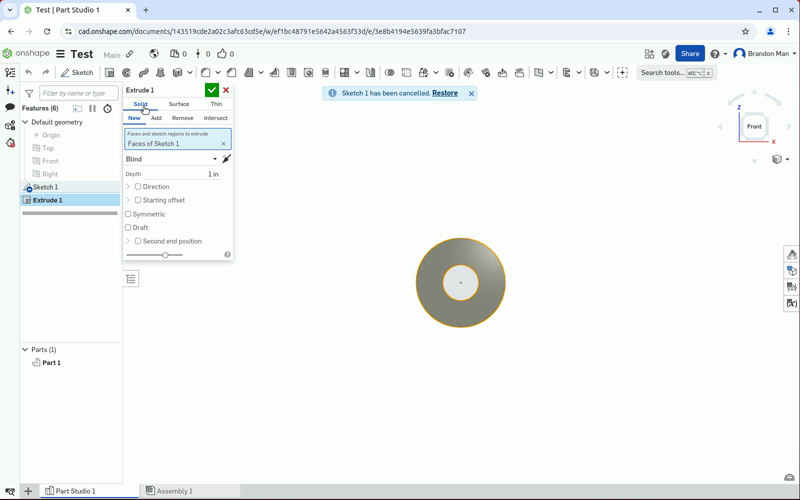
click(143, 106)
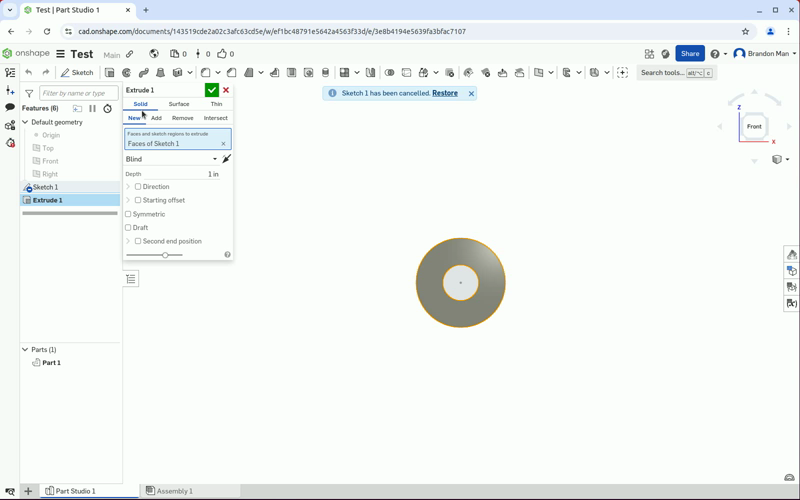
mouse_move(137, 120)
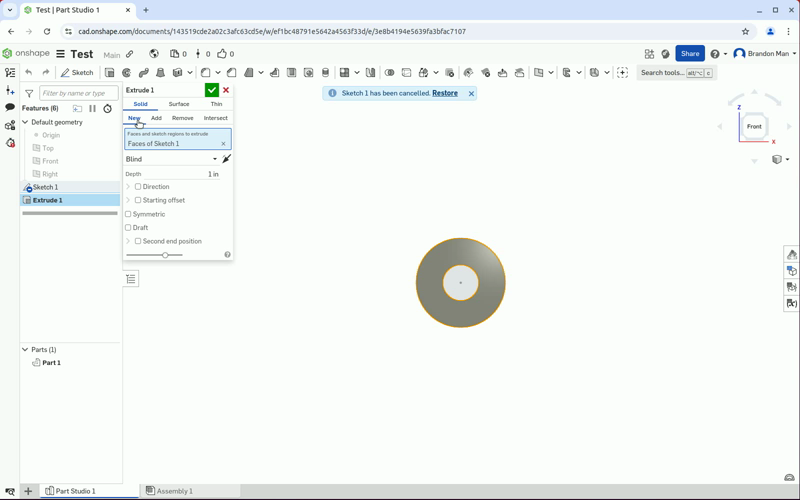
click(137, 120)
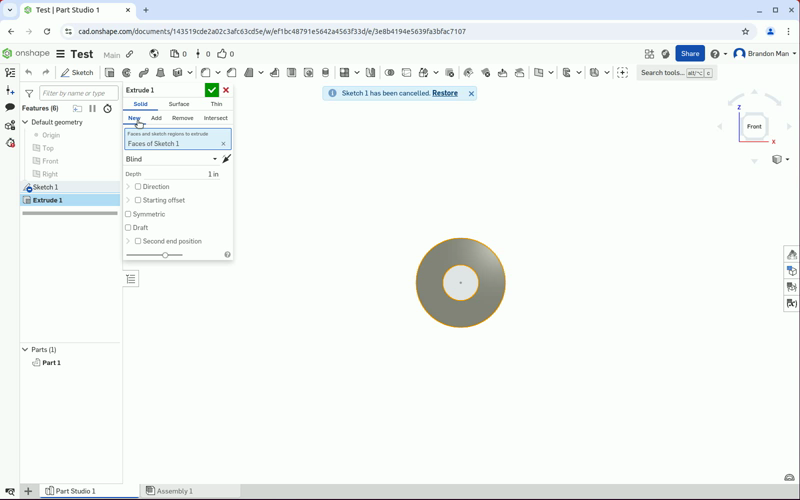
key(tab, 4)
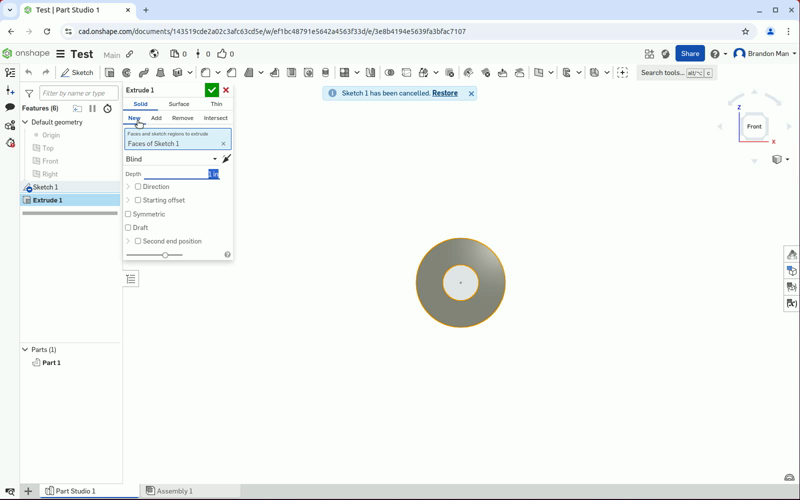
text(3.611)
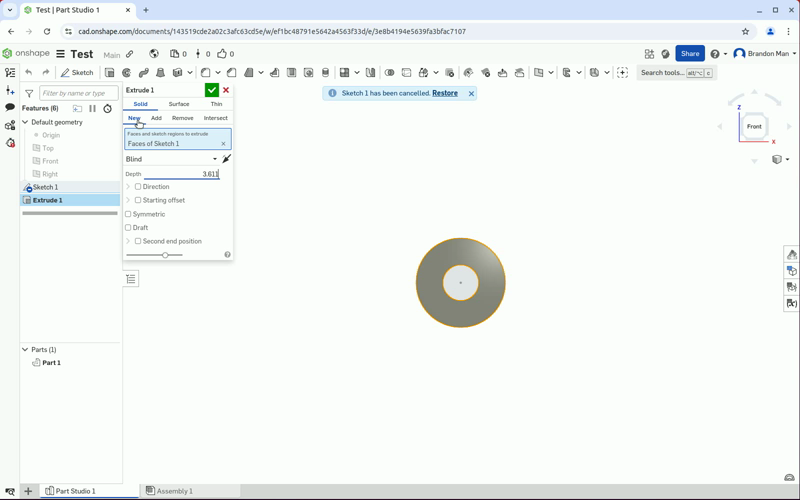
key(enter)
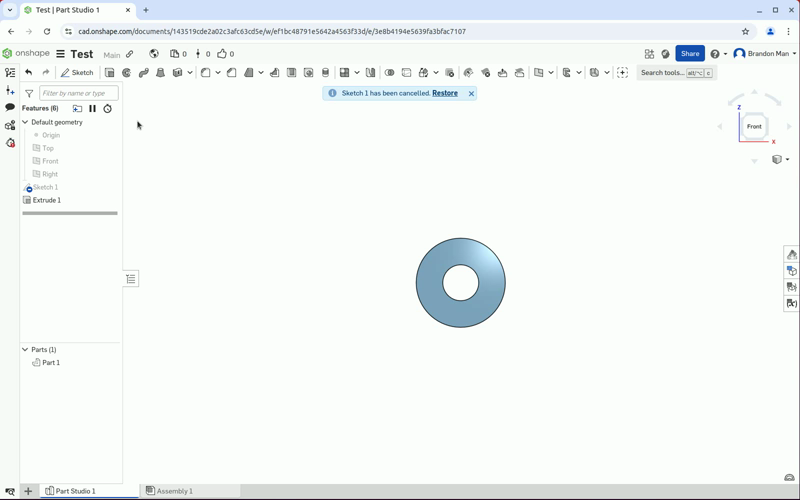
key(shift+h)
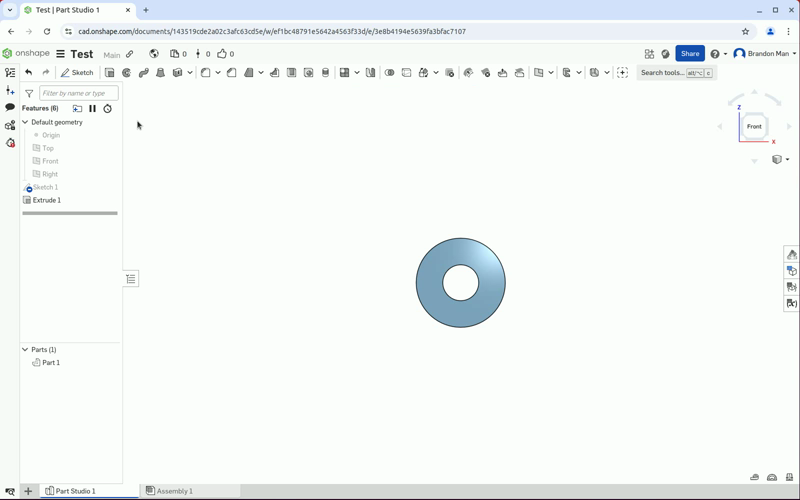
key(shift+h)
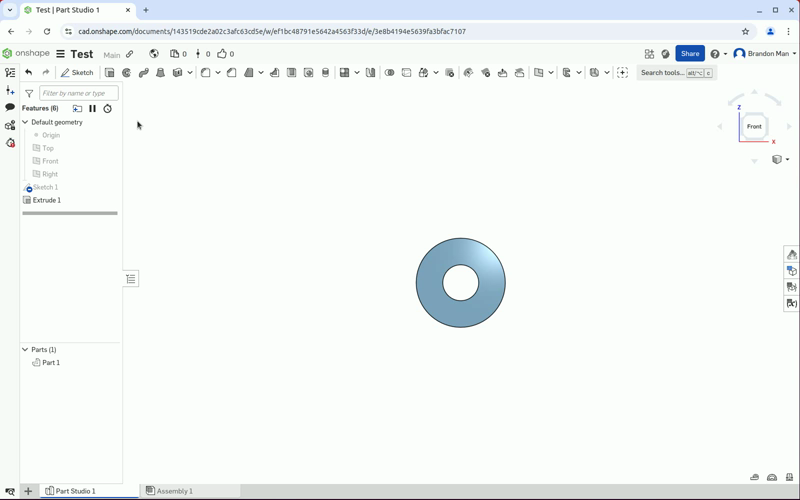
mouse_move(73, 189)
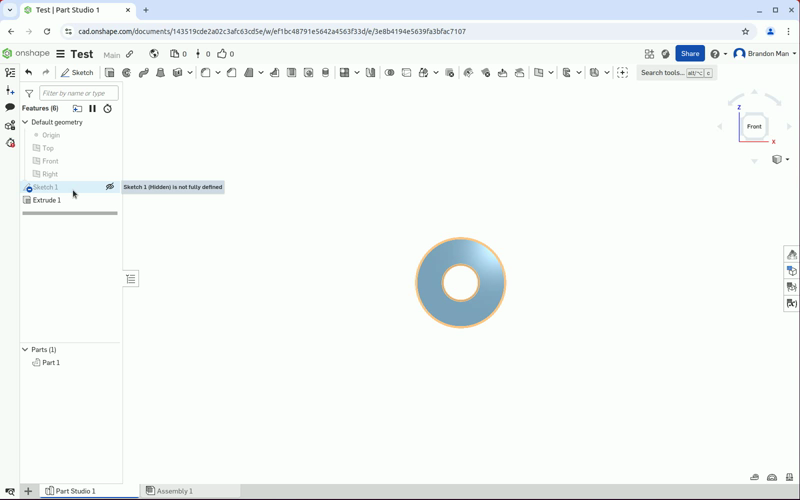
click(73, 189)
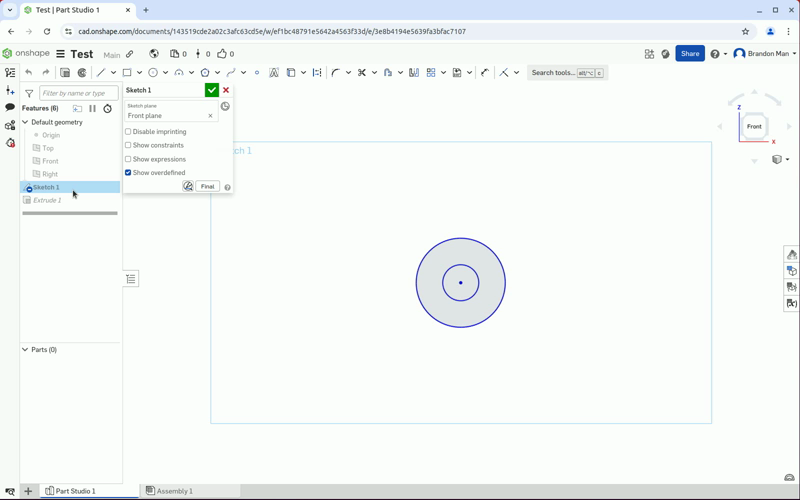
mouse_move(229, 92)
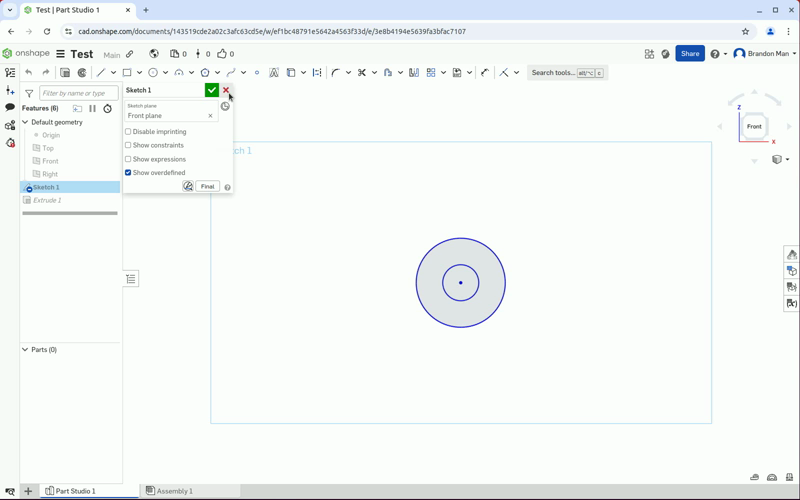
click(229, 92)
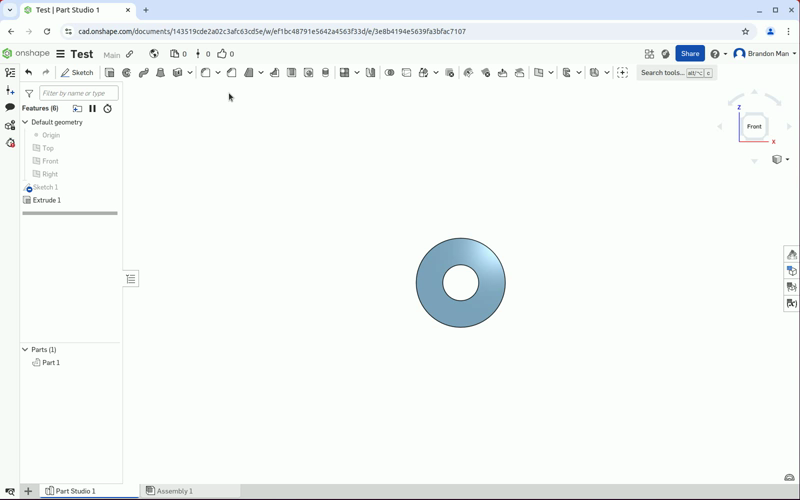
mouse_move(541, 75)
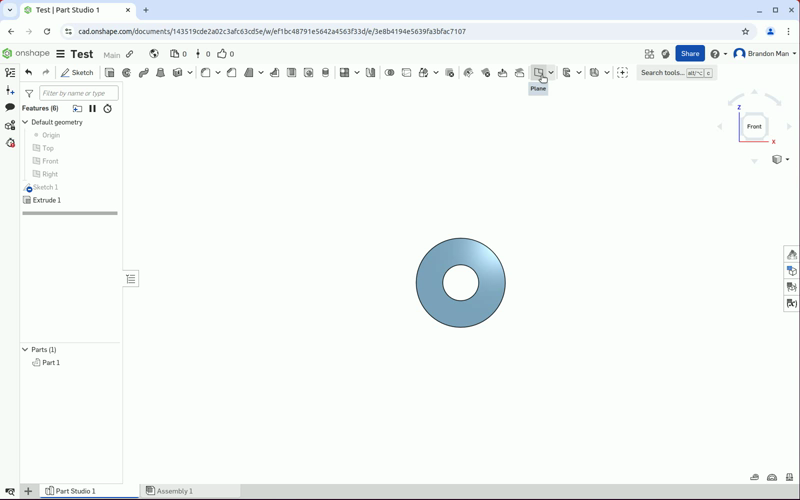
click(541, 75)
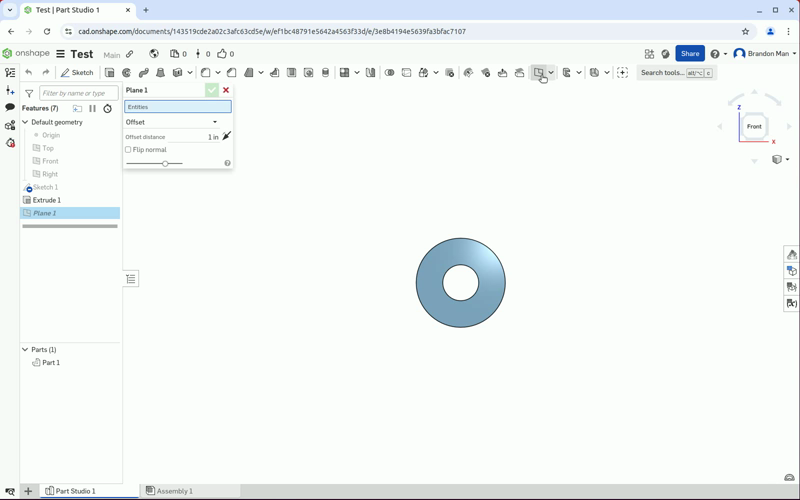
mouse_move(73, 163)
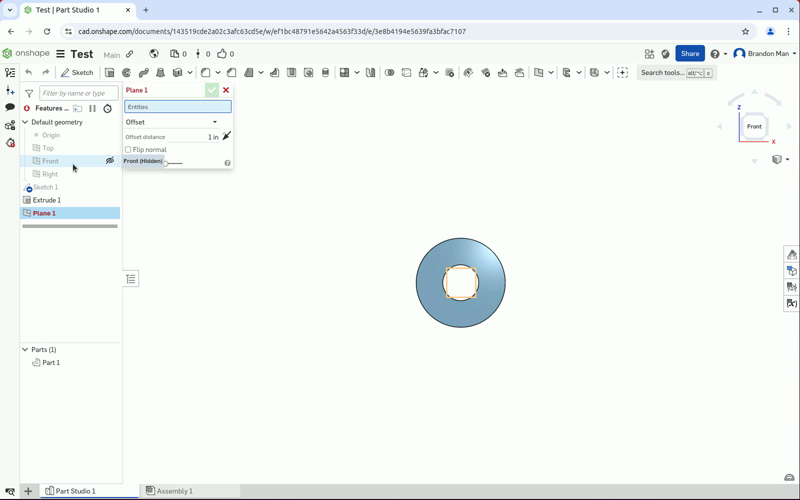
click(73, 163)
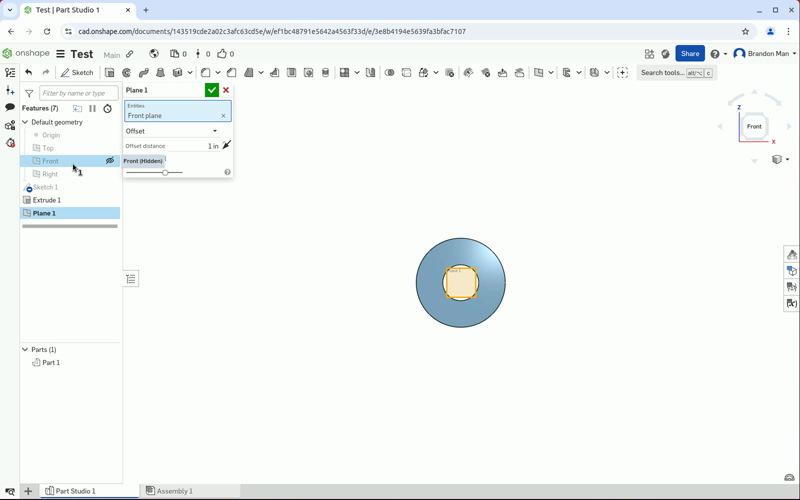
key(tab, 2)
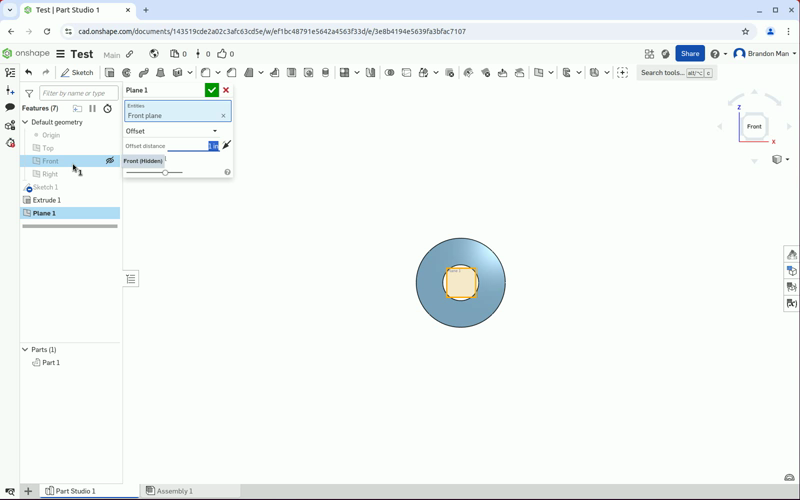
text(3.605)
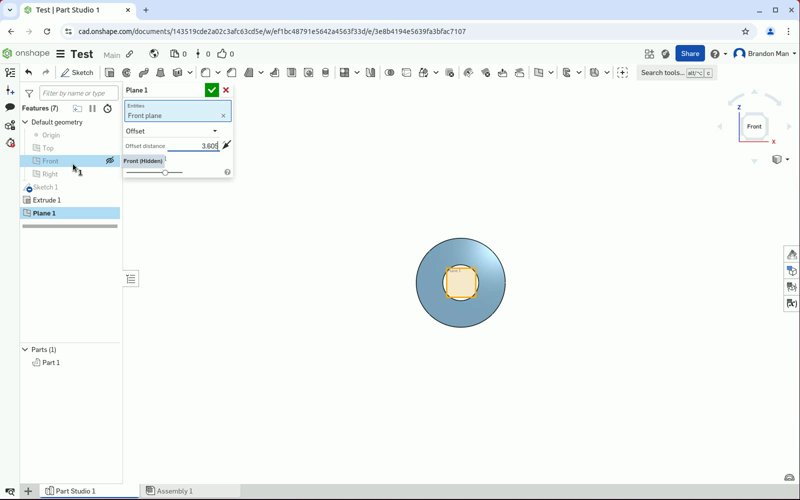
key(enter, 2)
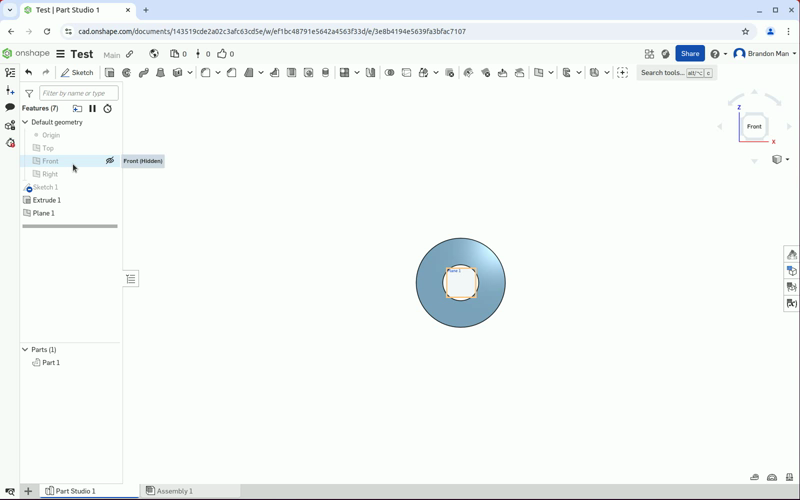
key(shift+s)
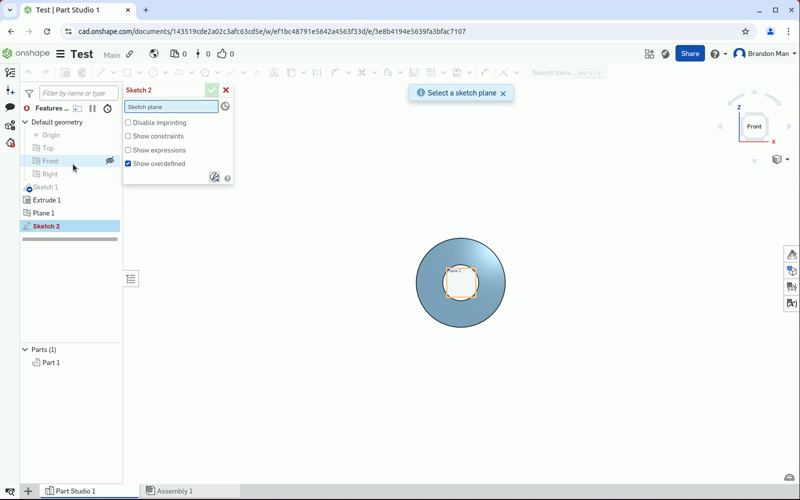
mouse_move(73, 215)
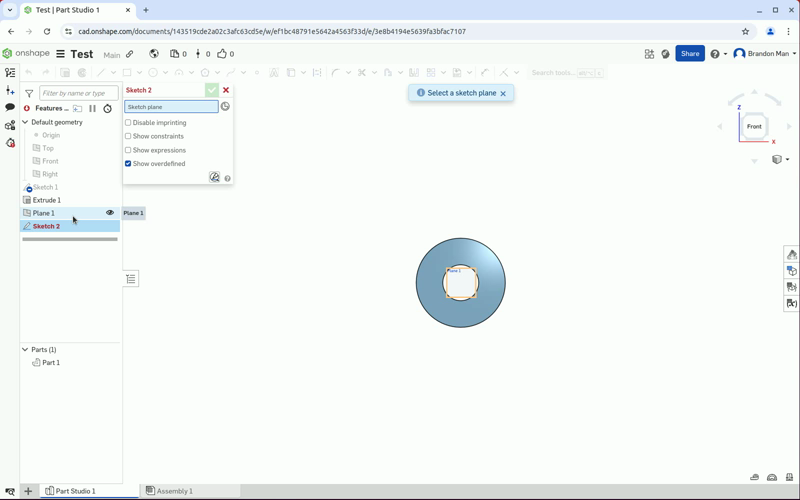
click(73, 215)
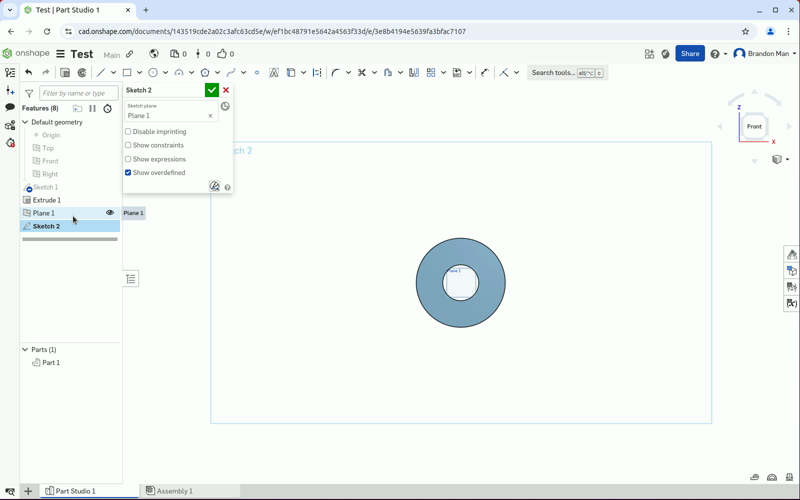
mouse_move(73, 352)
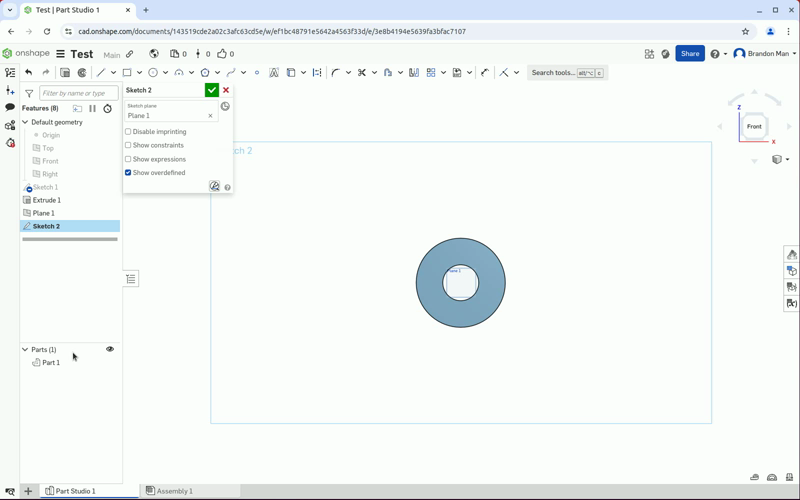
key(y)
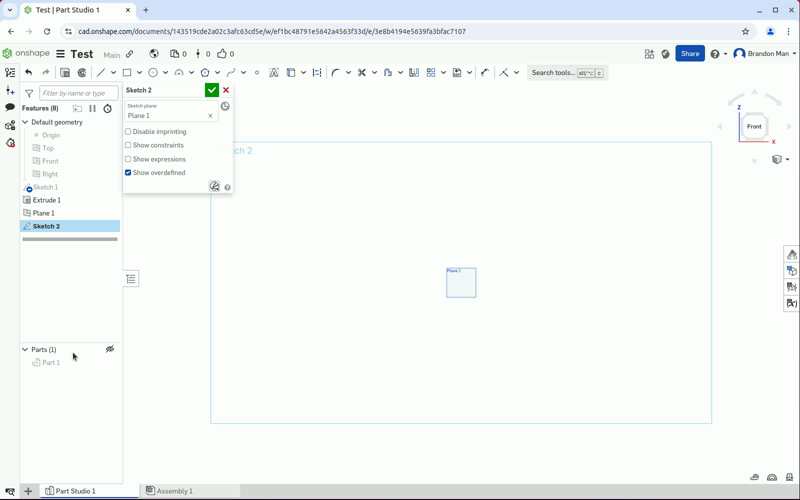
key(c)
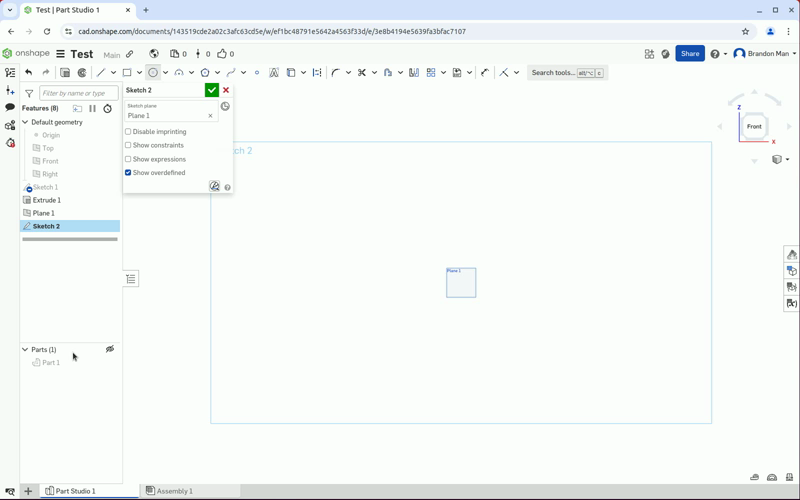
key_down(shift)
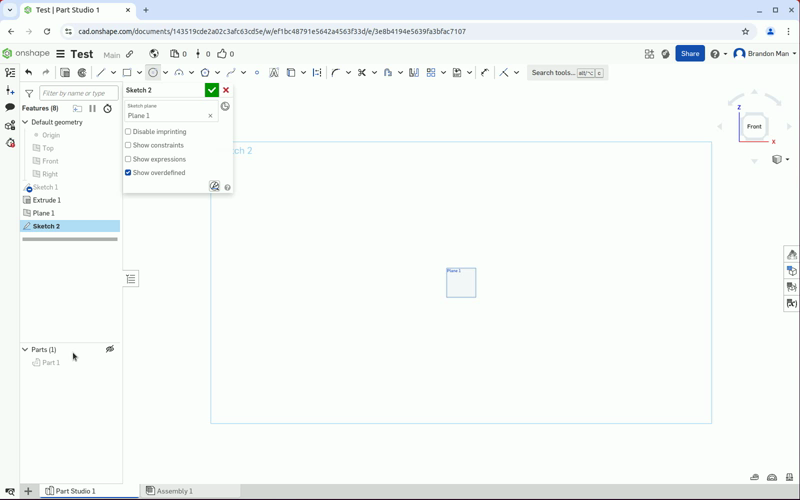
mouse_move(460, 282)
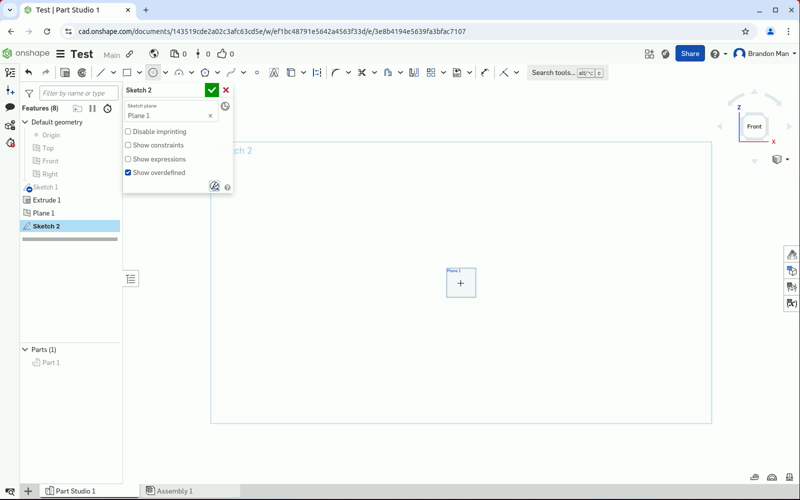
click(460, 282)
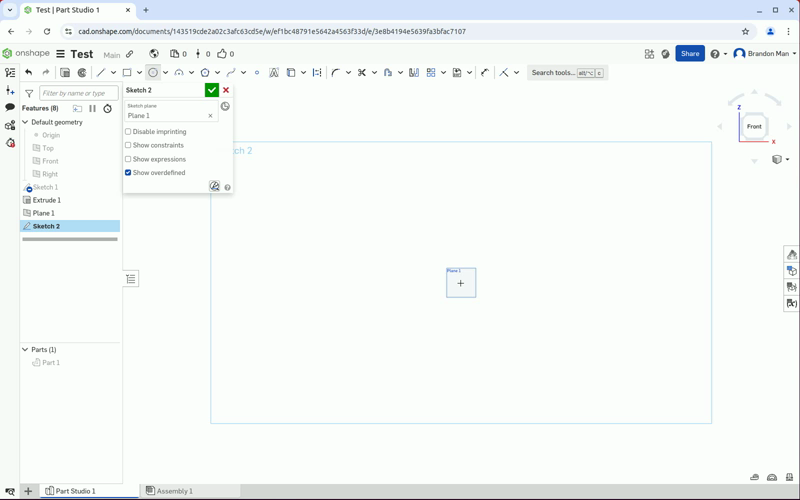
key_up(shift)
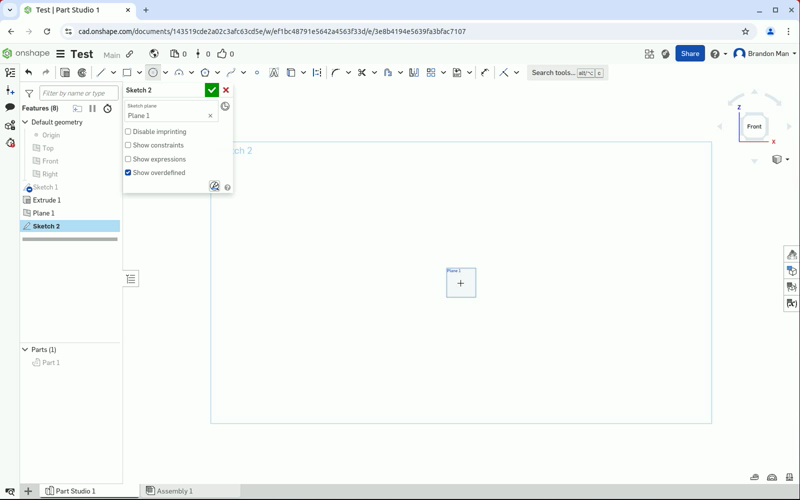
mouse_move(492, 282)
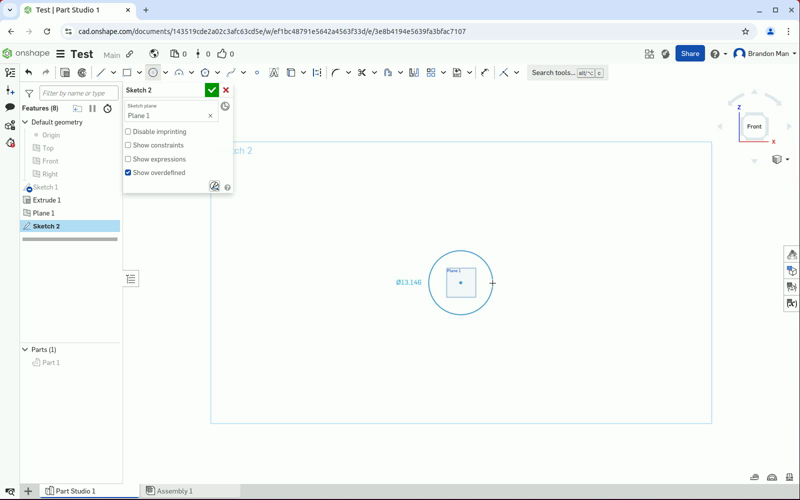
click(492, 282)
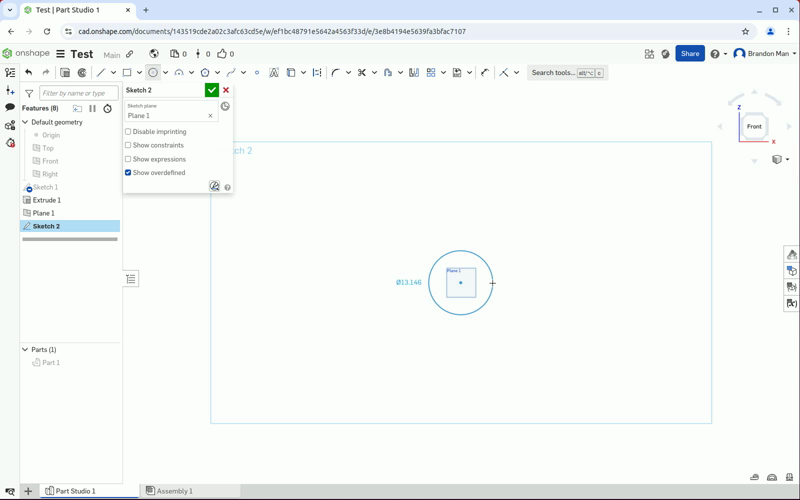
key(esc)
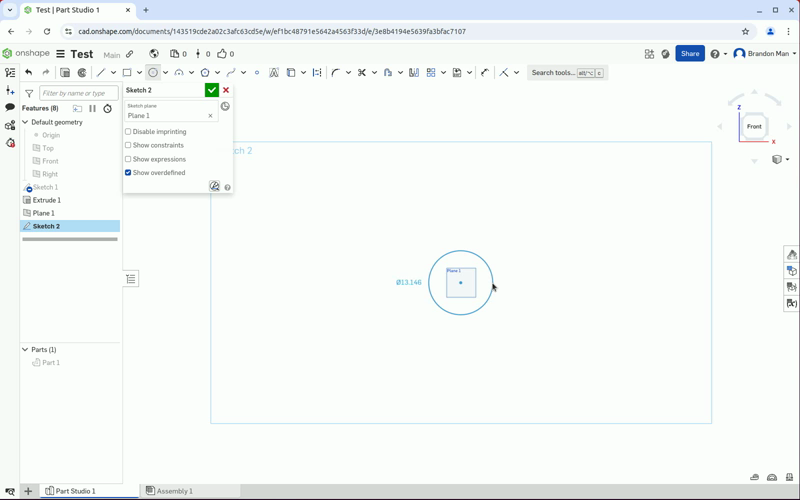
key(c)
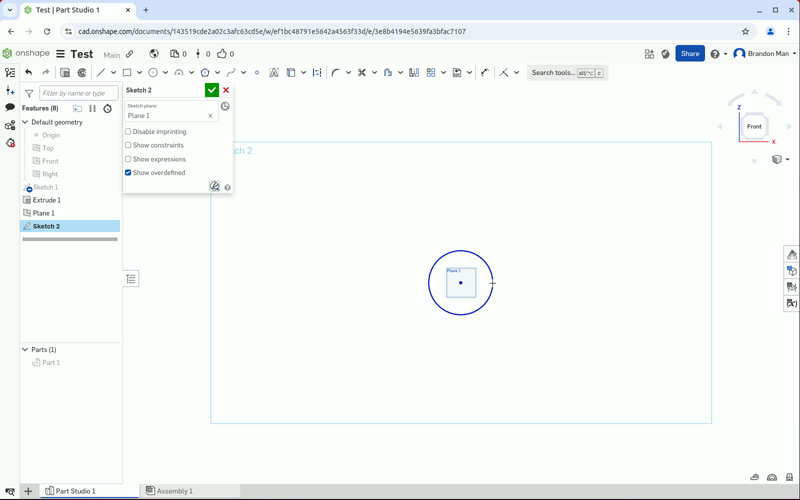
key_down(shift)
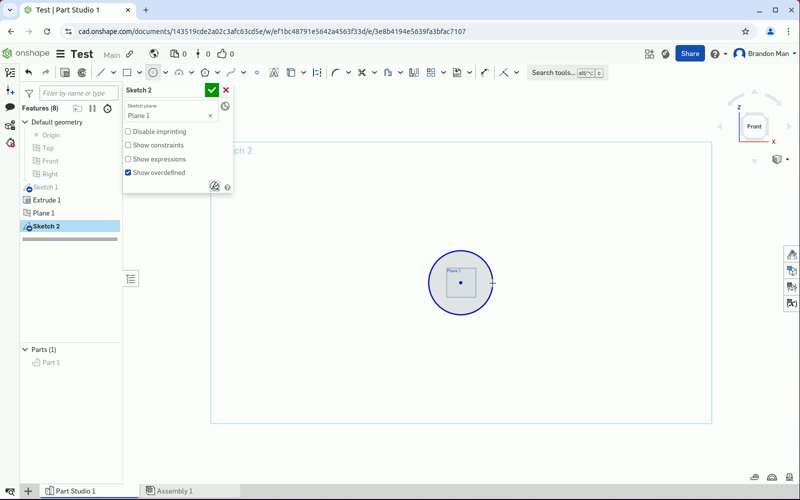
mouse_move(460, 282)
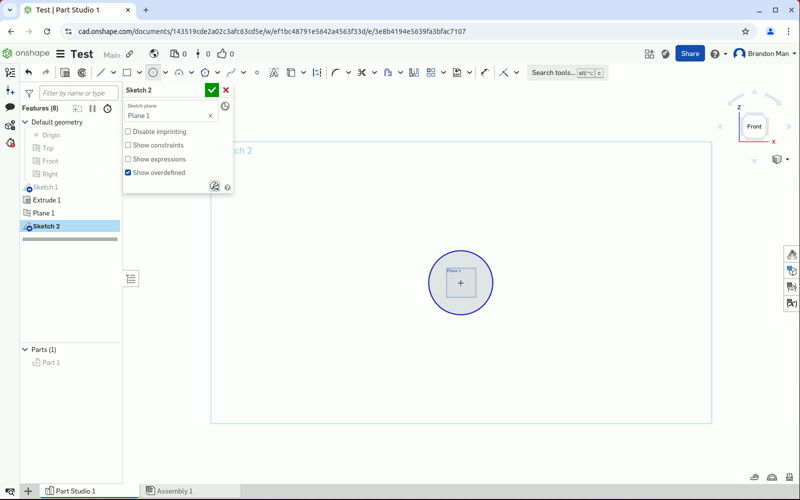
click(460, 282)
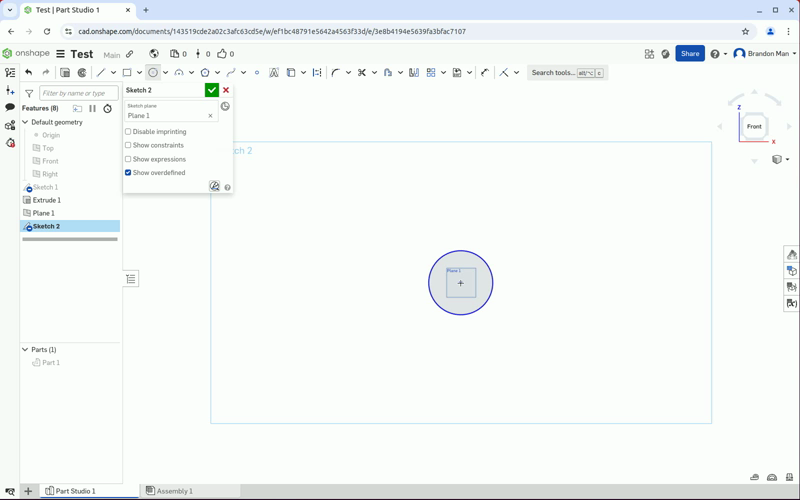
key_up(shift)
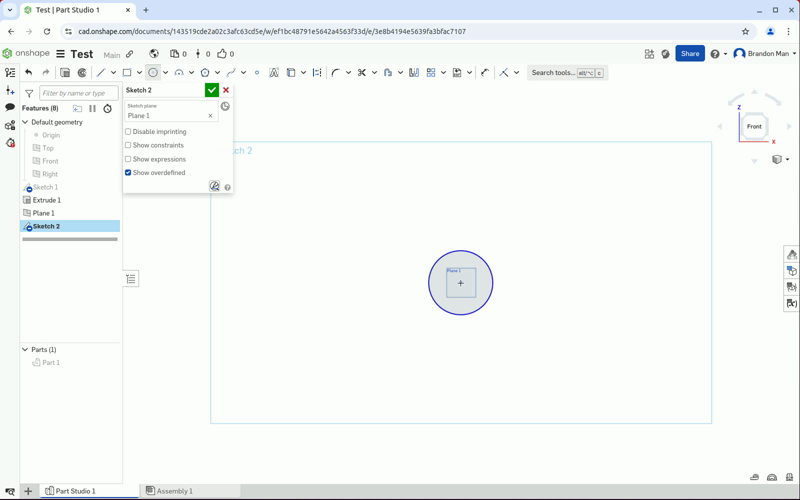
mouse_move(478, 282)
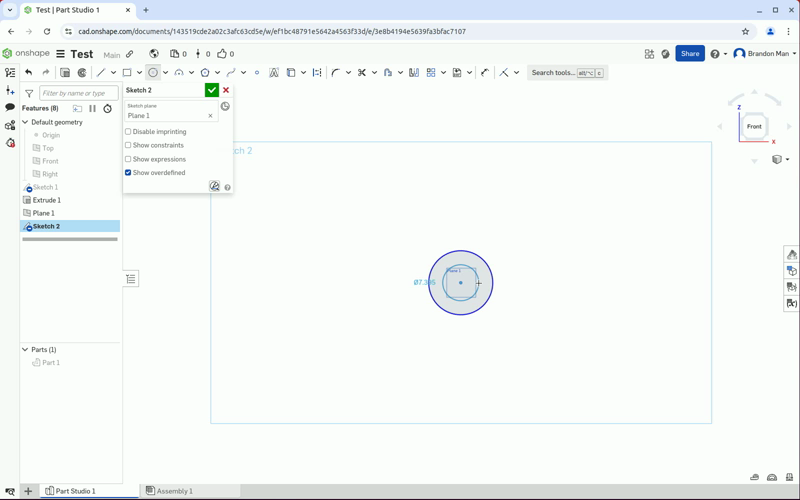
click(478, 282)
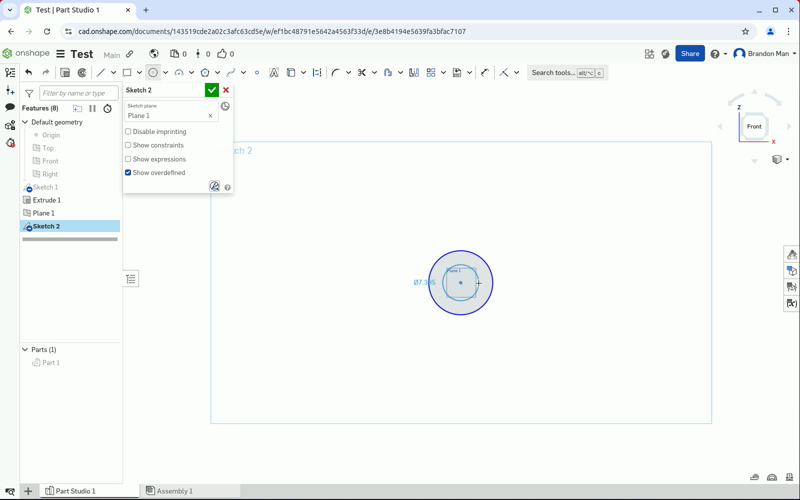
key(esc)
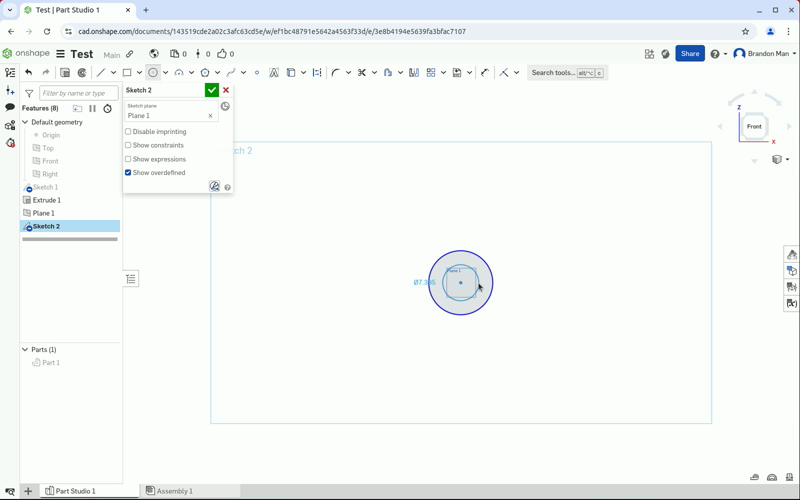
mouse_move(490, 277)
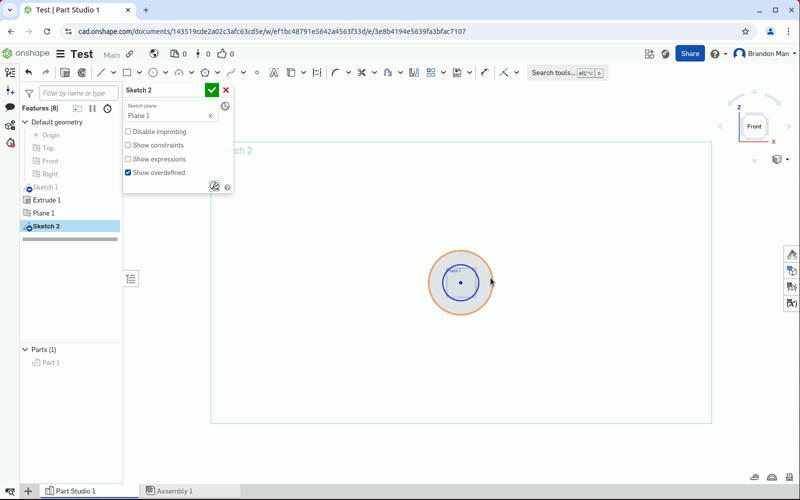
click(490, 277)
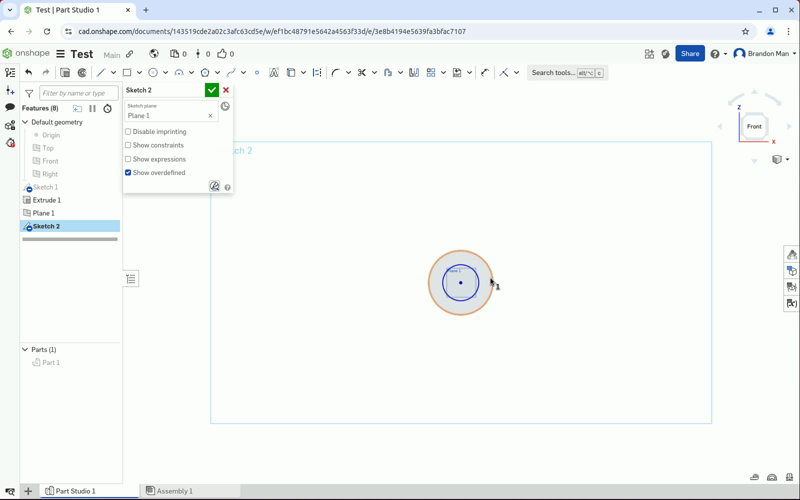
mouse_move(73, 352)
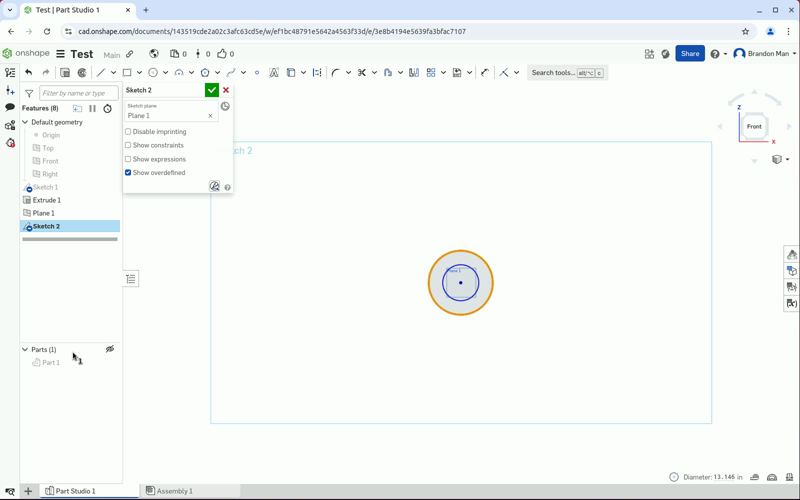
key(shift+y)
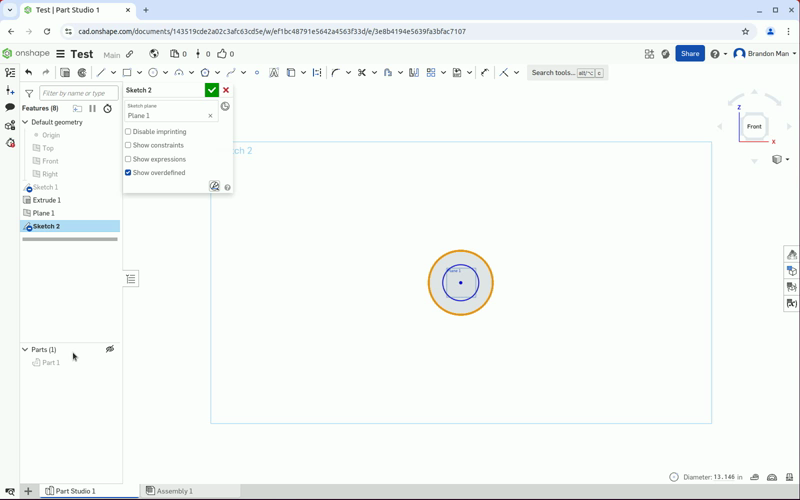
key(shift+e)
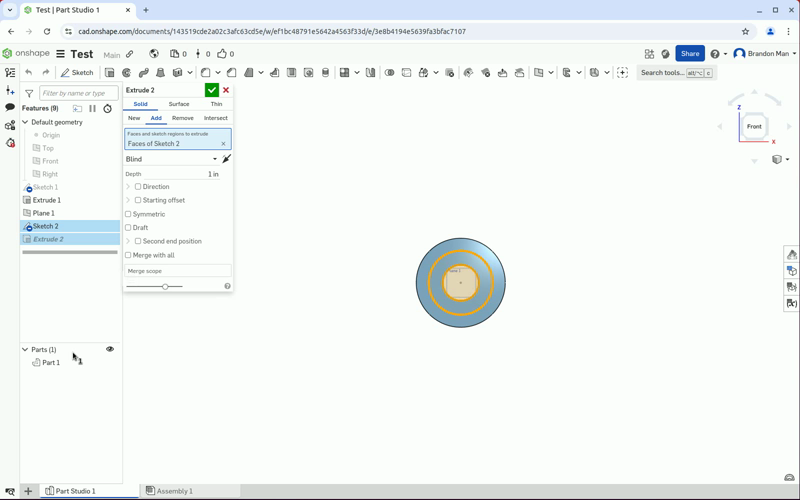
mouse_move(143, 106)
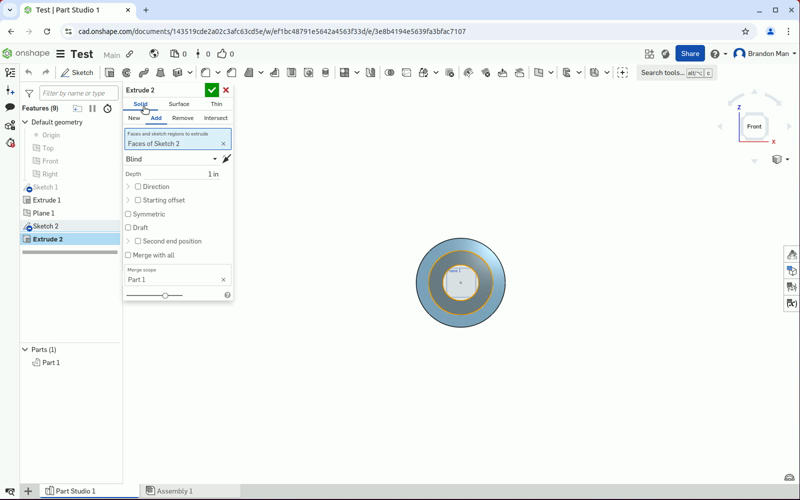
click(143, 106)
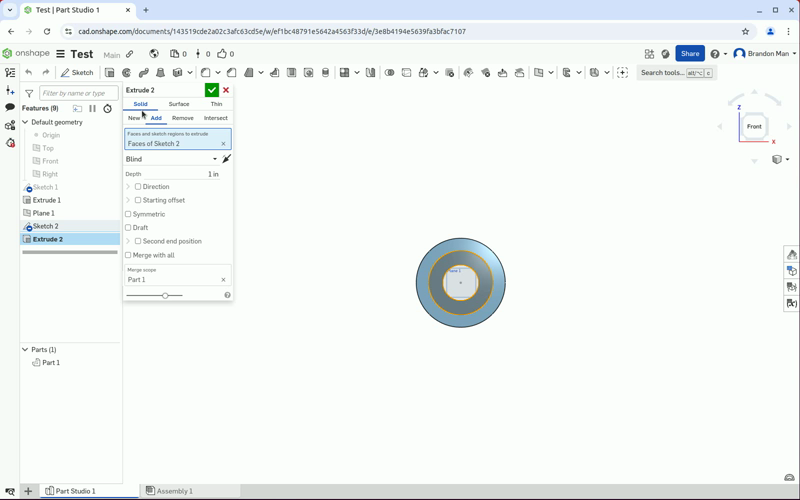
mouse_move(137, 120)
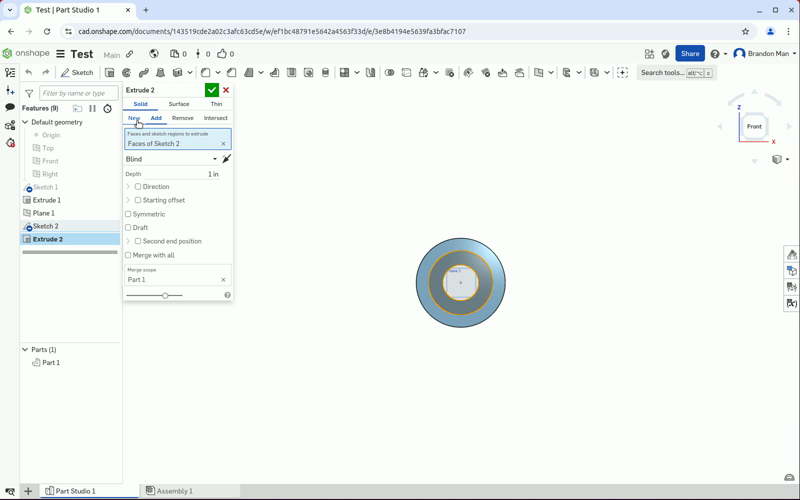
click(137, 120)
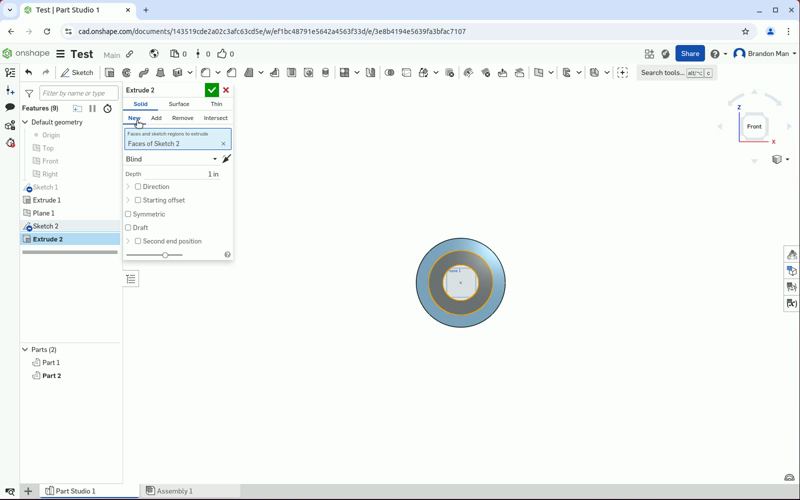
key(tab, 4)
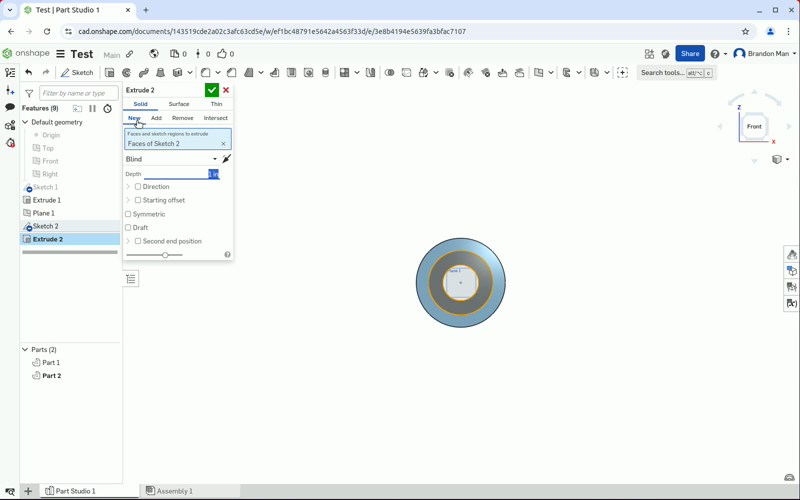
text(1.204)
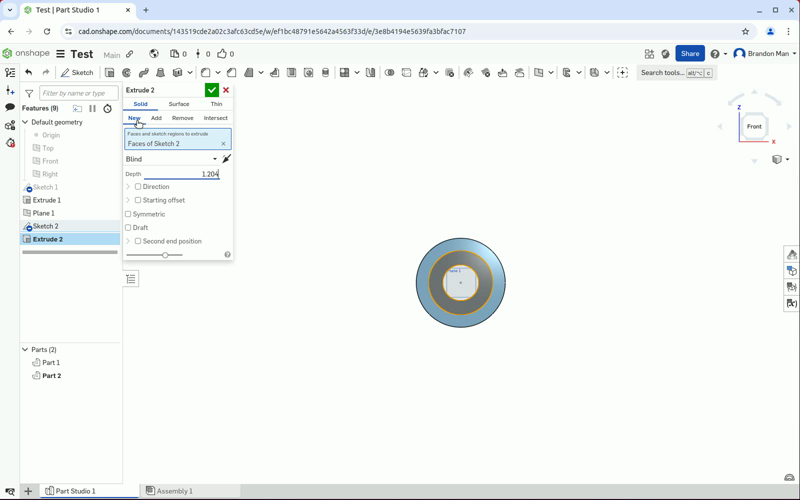
key(enter)
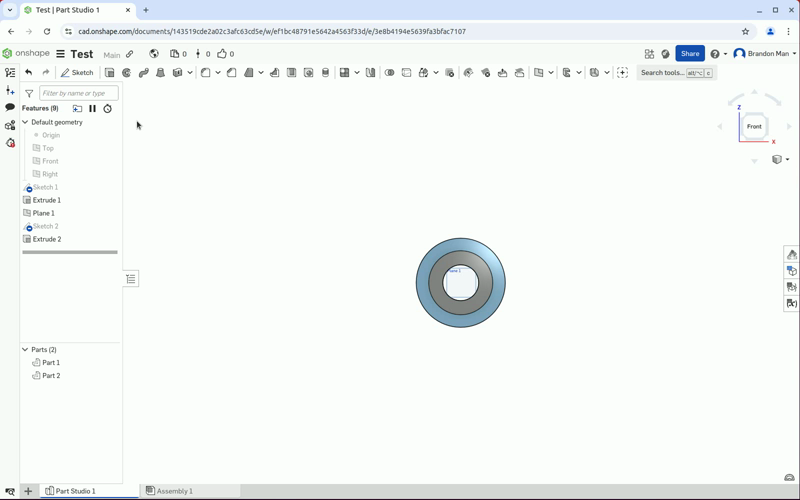
key(shift+h)
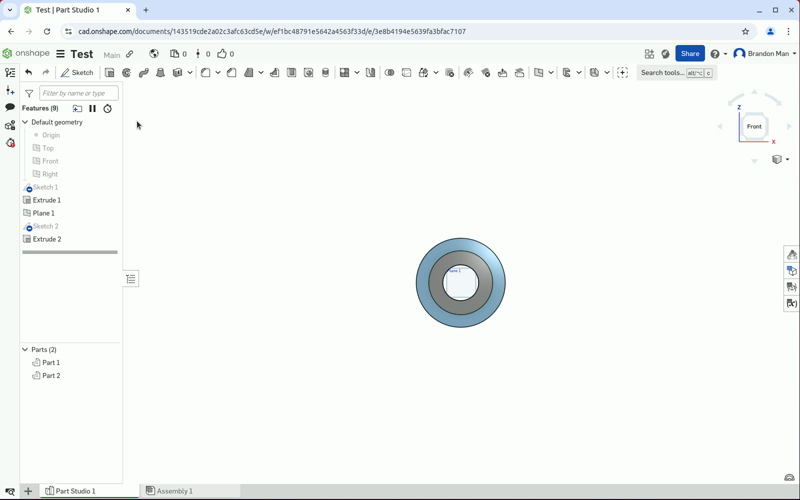
key(shift+h)
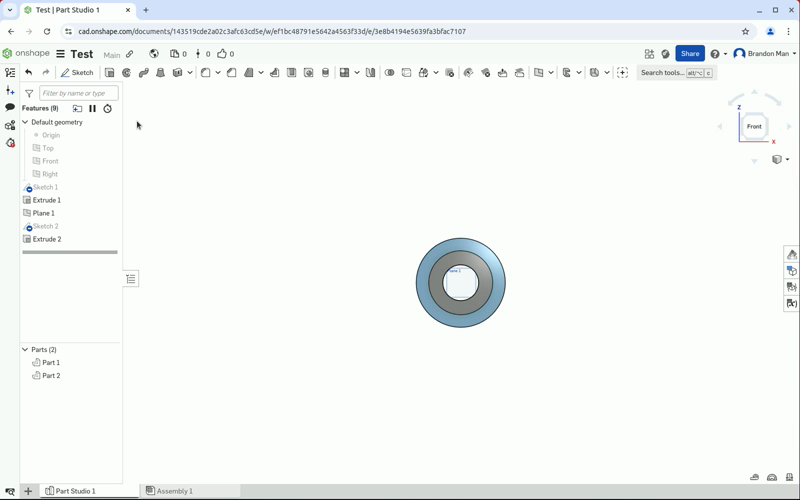
key(shift+7)
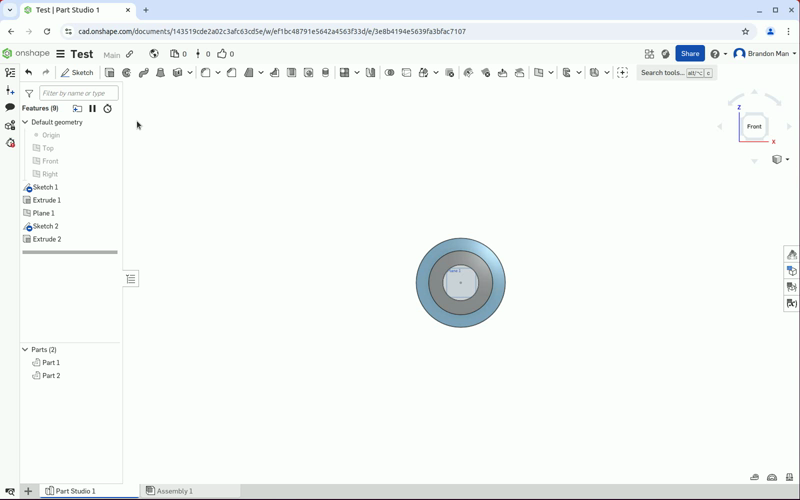
key(left, 2)
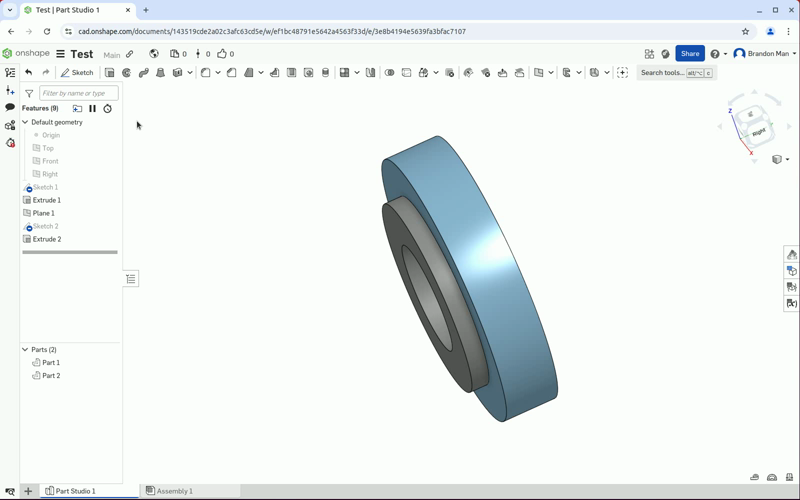
key(down, 2)
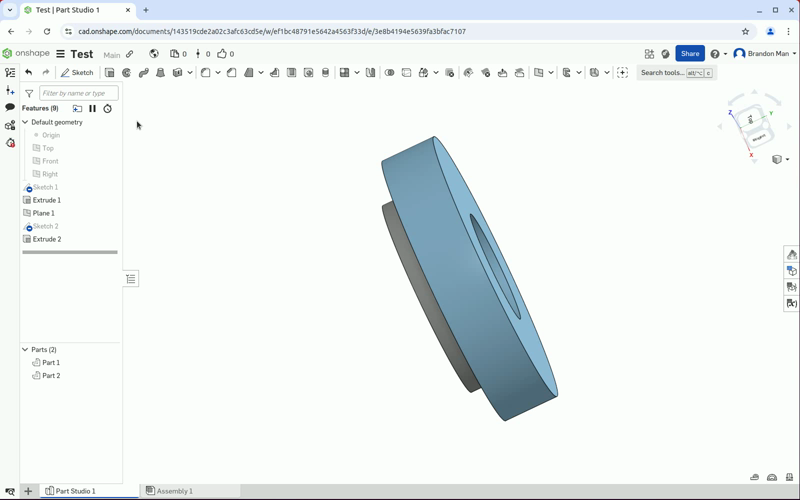
key(up, 2)
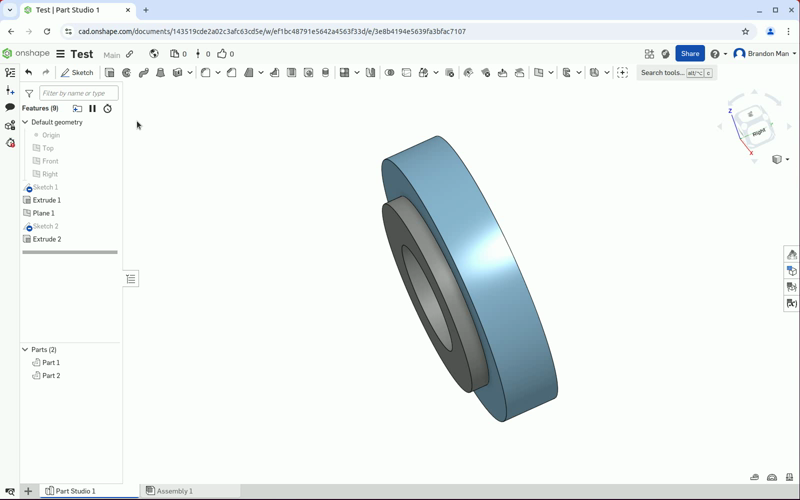
key(right, 2)
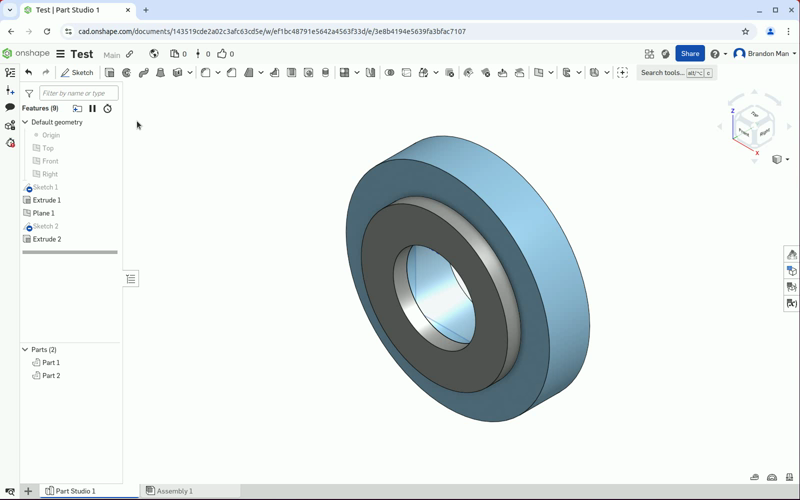
mouse_move(73, 189)
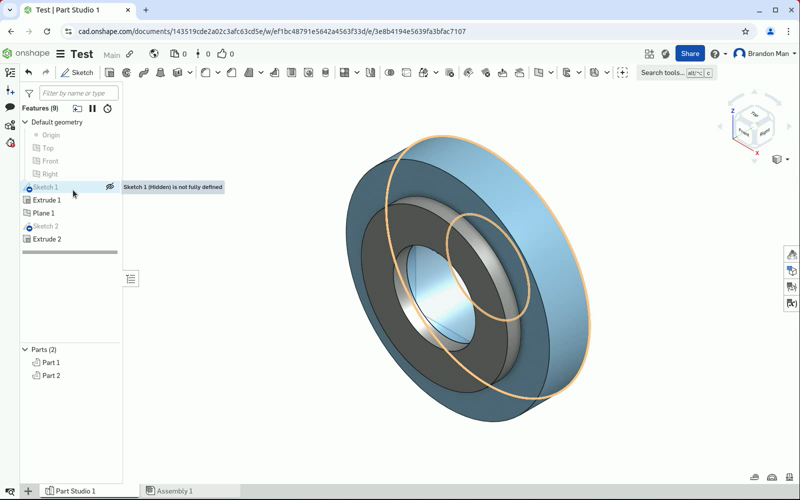
click(73, 189)